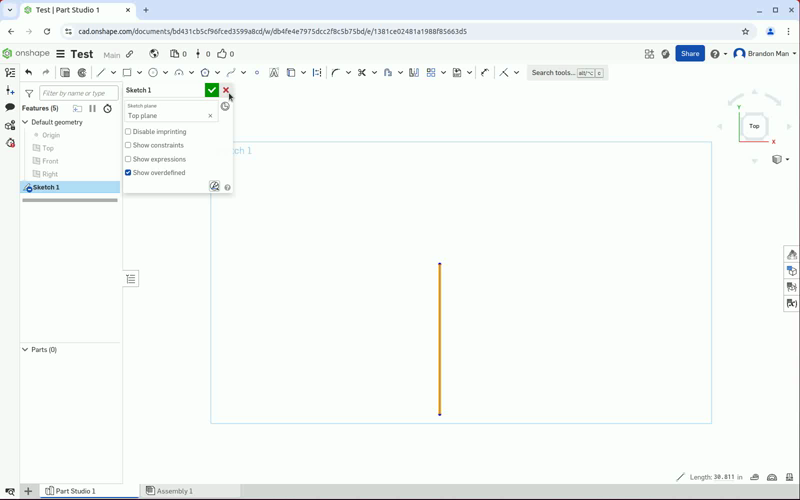
key(shift+h)
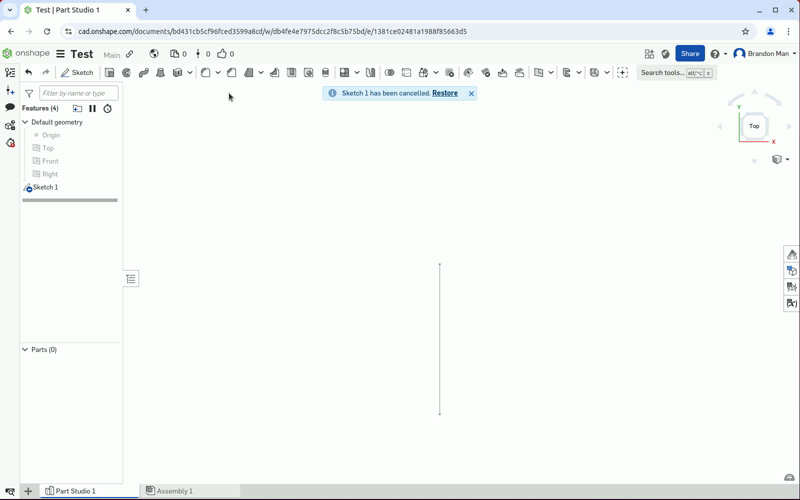
mouse_move(73, 352)
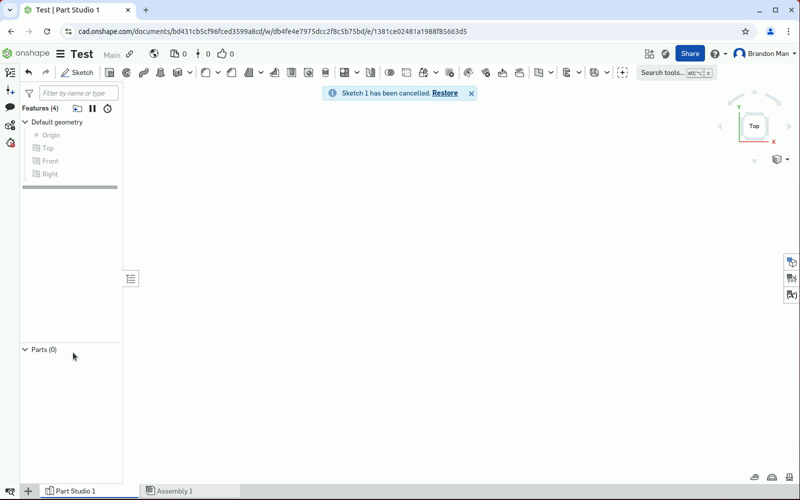
key(y)
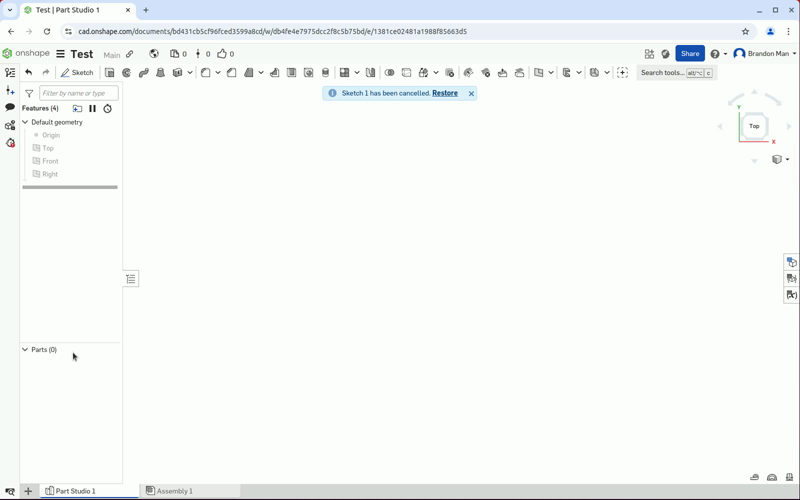
key(shift+p)
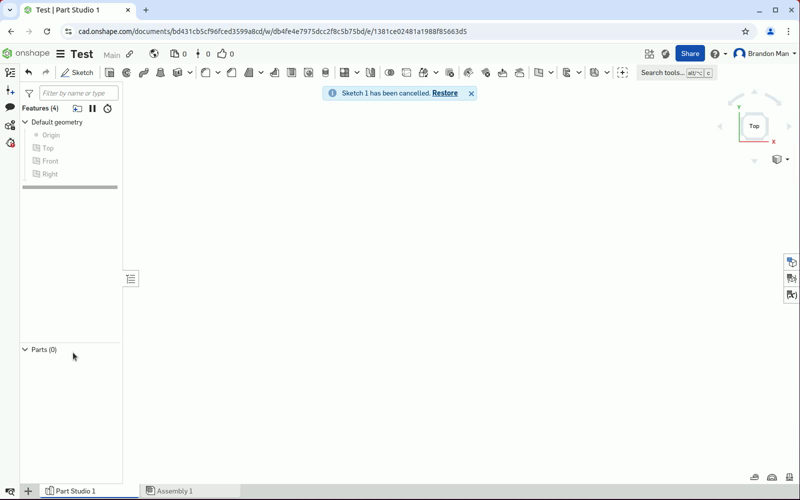
key(space)
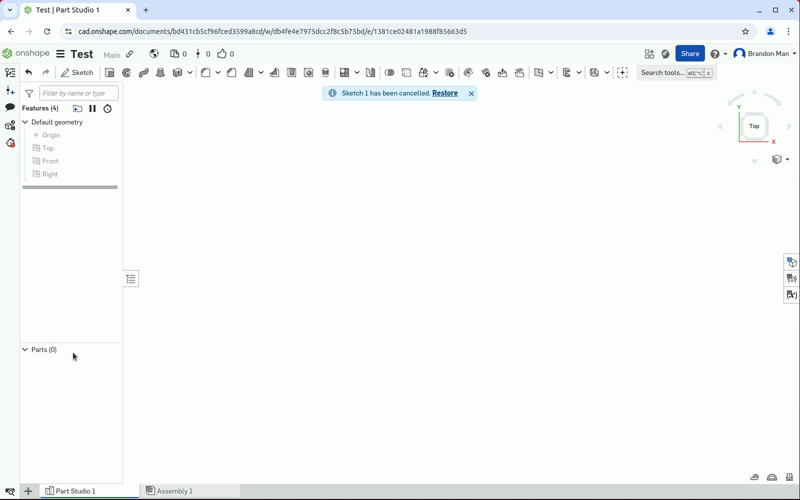
key_down(shift)
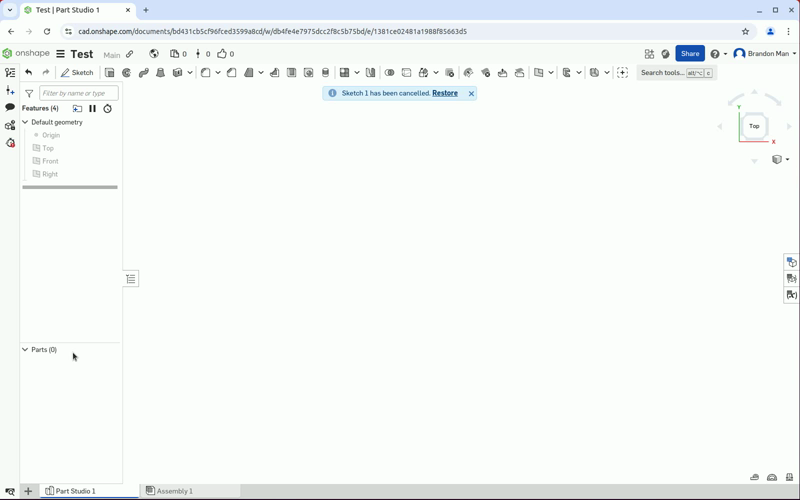
key(up)
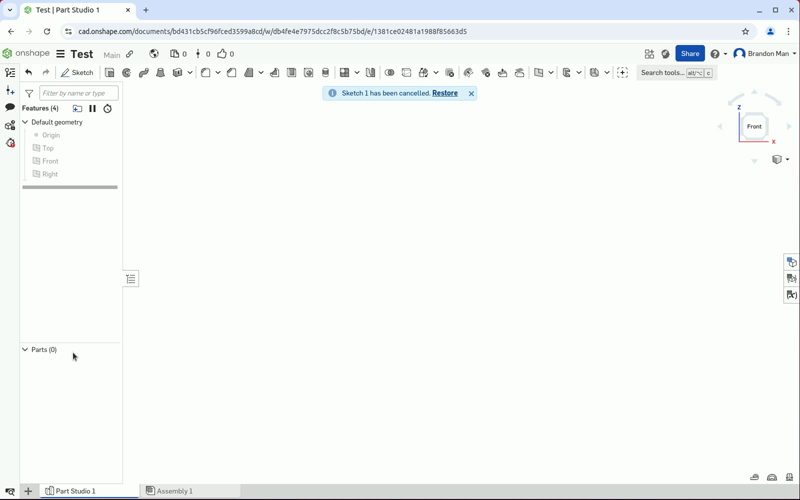
key_up(shift)
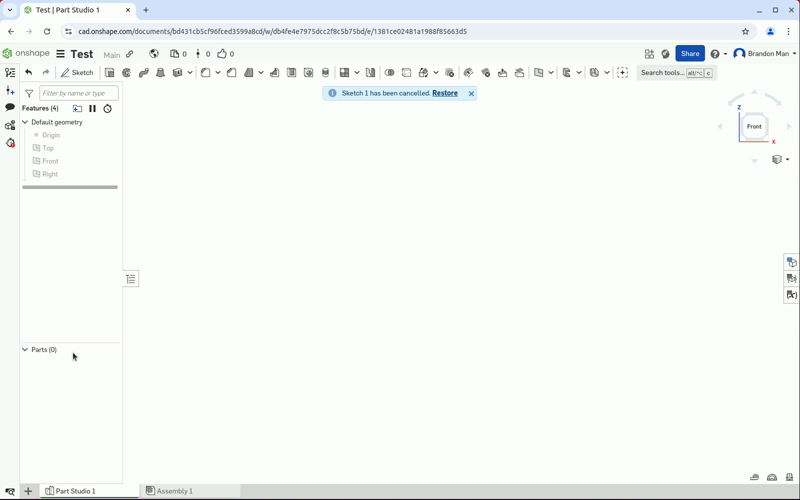
mouse_move(73, 352)
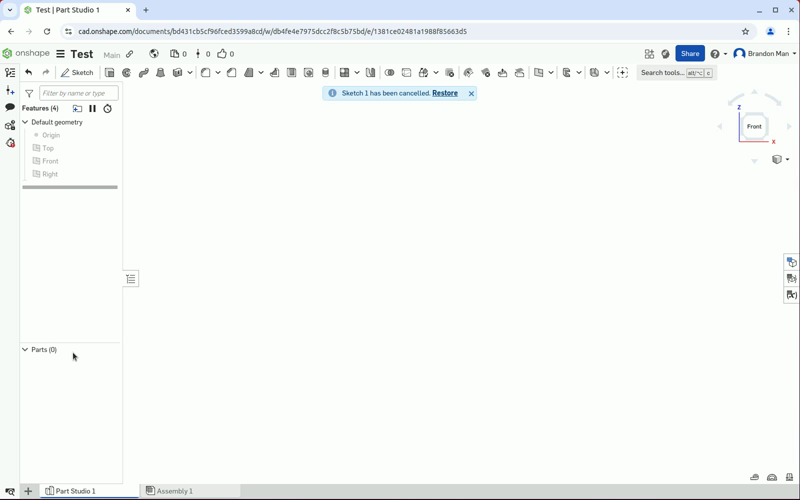
key(shift+y)
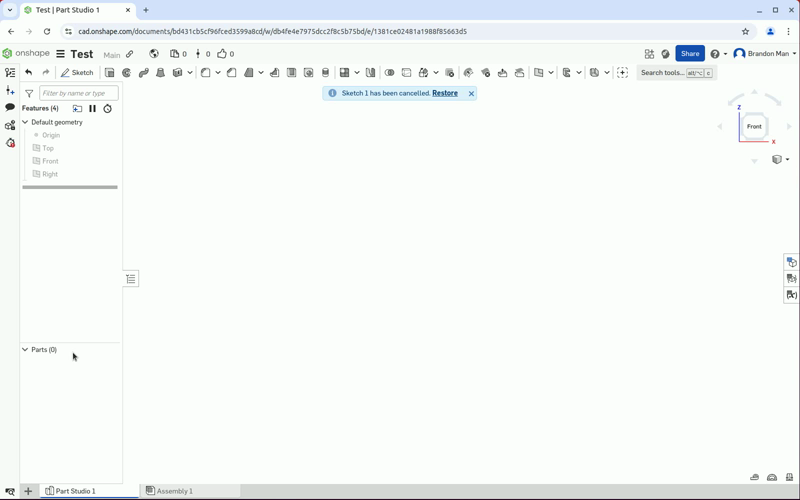
key(shift+s)
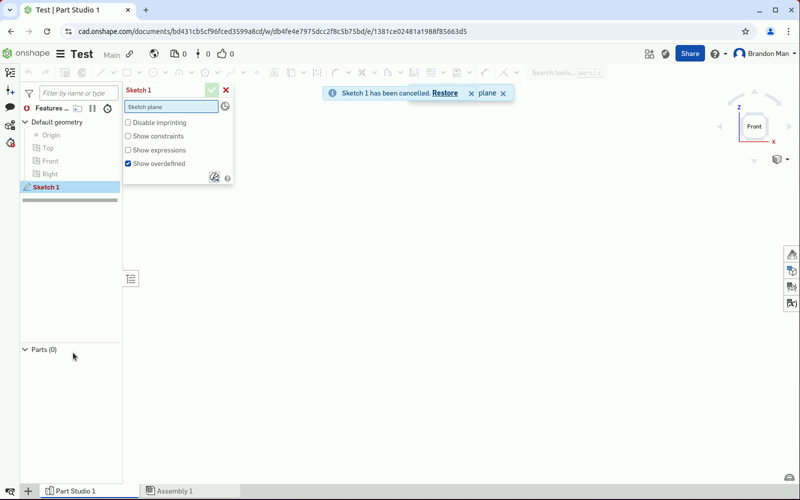
mouse_move(73, 163)
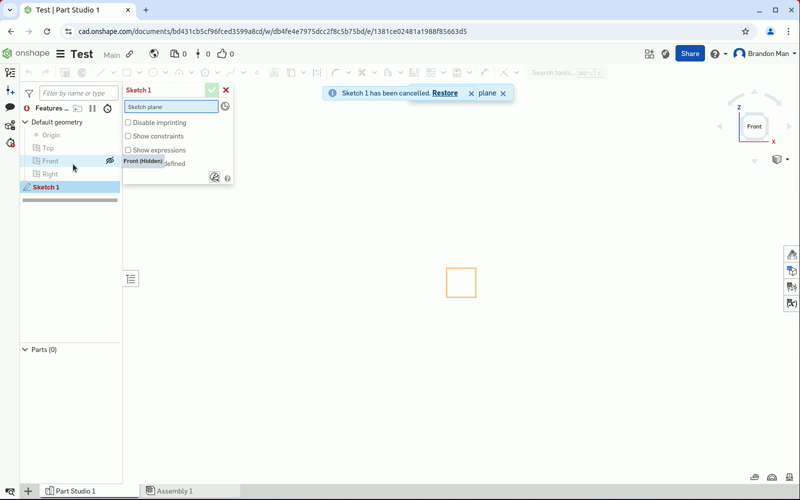
click(73, 163)
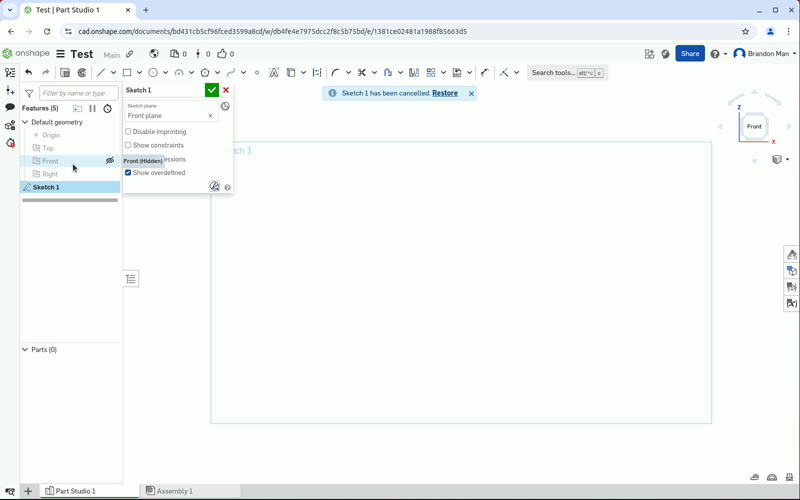
mouse_move(73, 352)
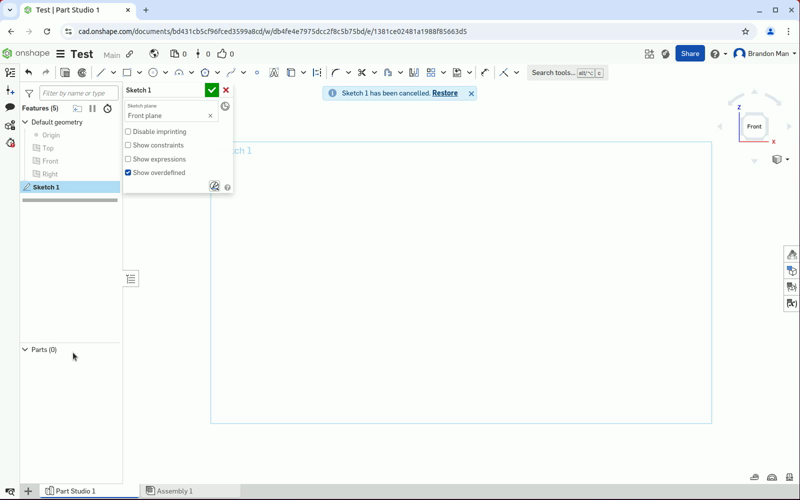
key(y)
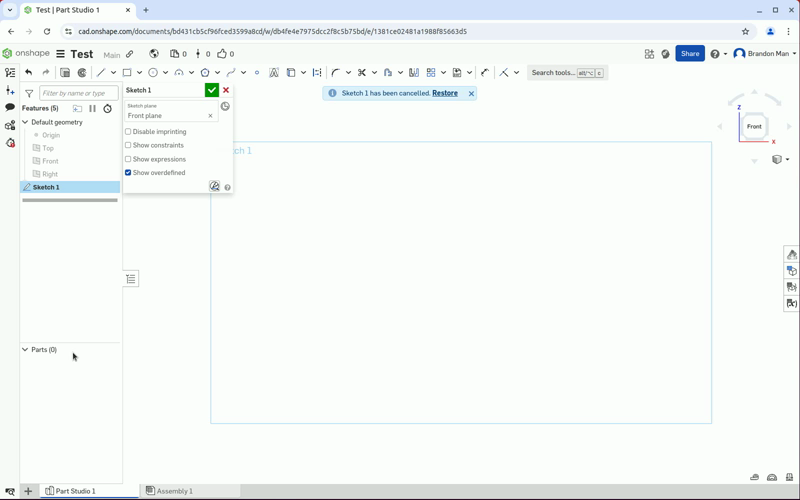
key(c)
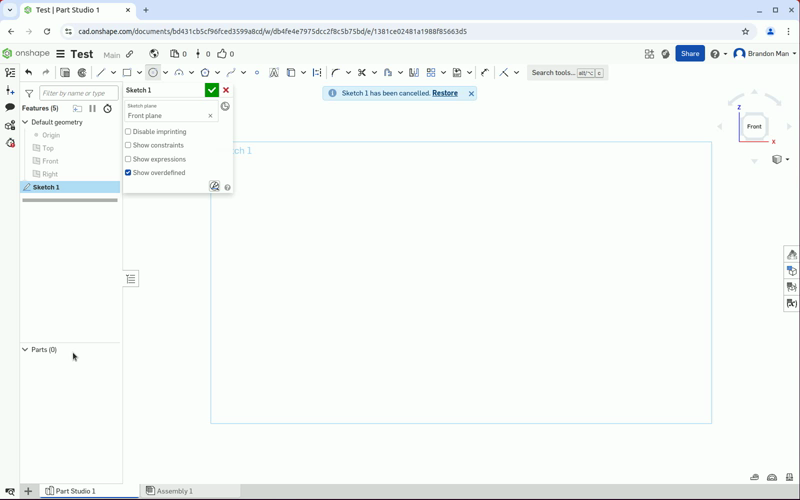
key_down(shift)
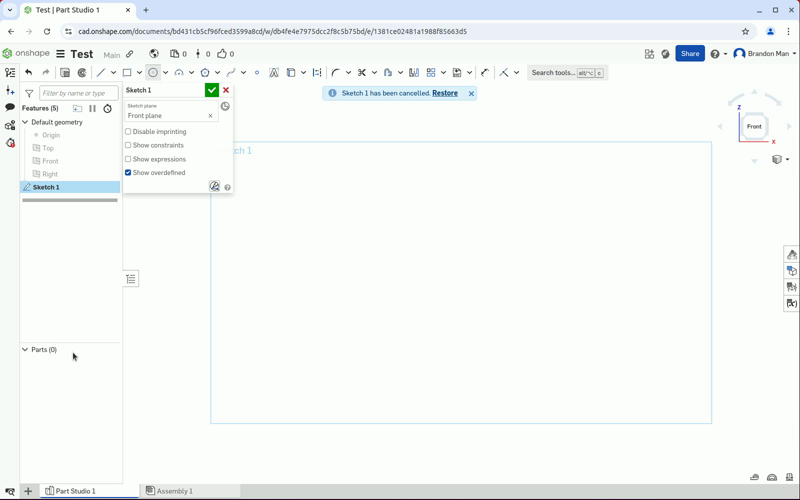
mouse_move(460, 282)
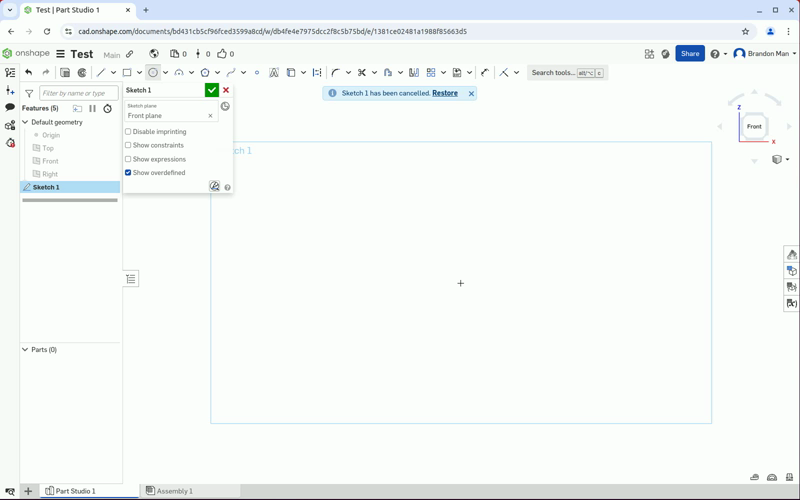
click(460, 282)
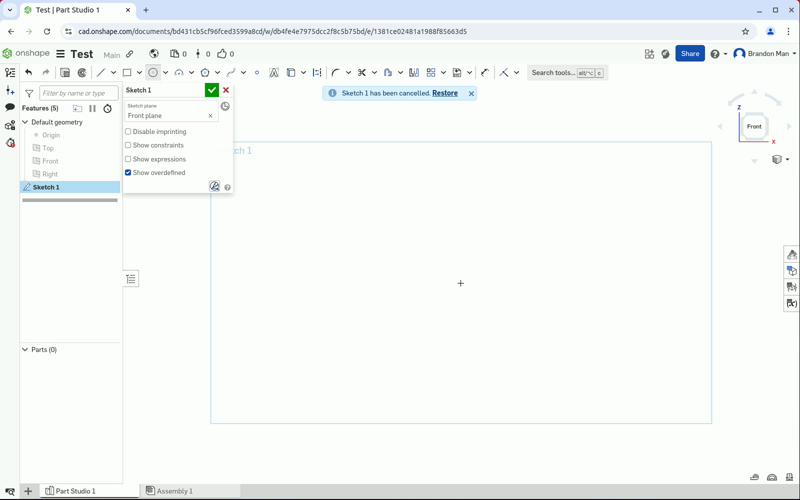
key_up(shift)
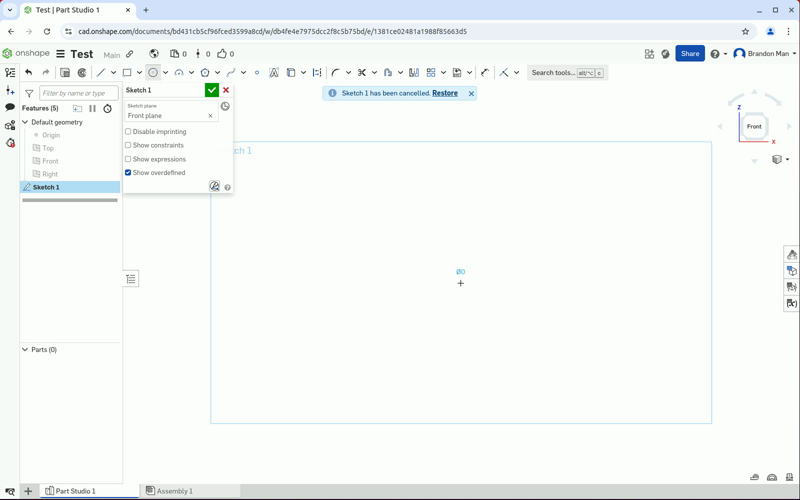
mouse_move(464, 282)
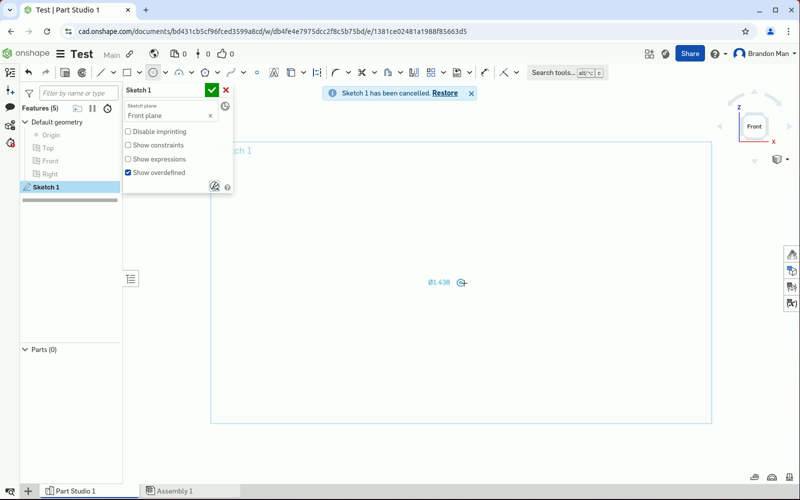
click(464, 282)
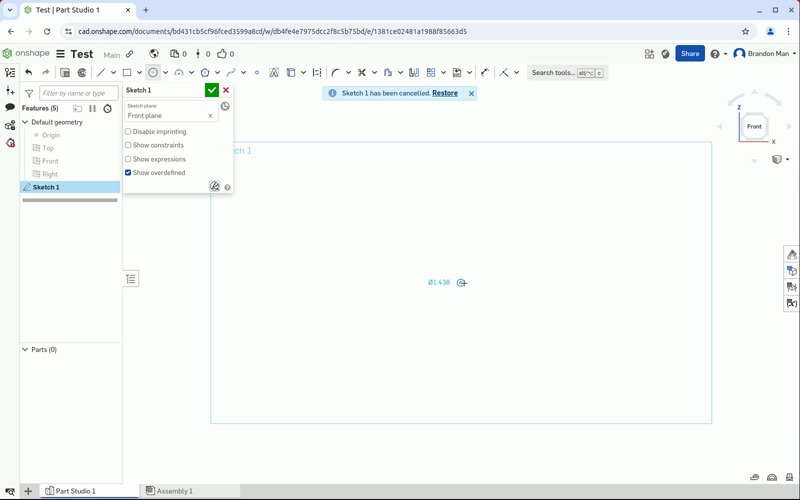
key(esc)
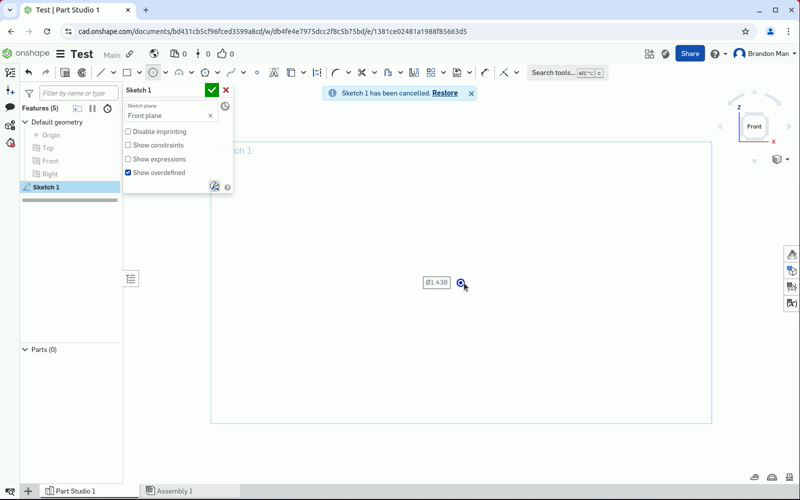
mouse_move(459, 282)
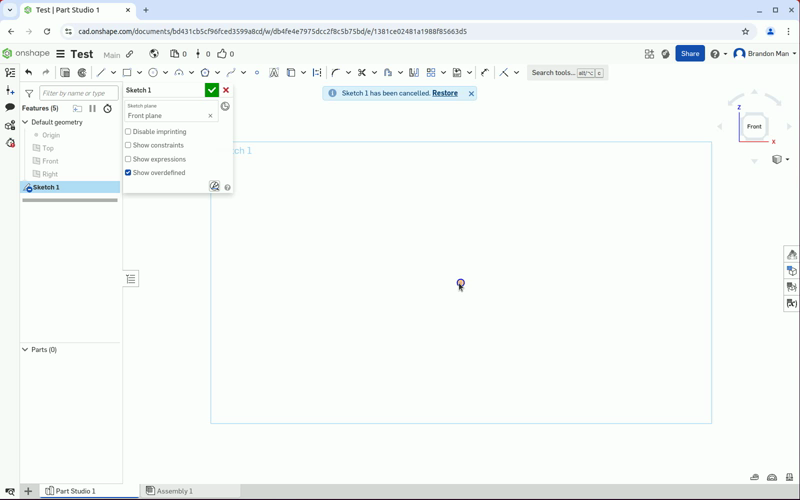
scroll(6)
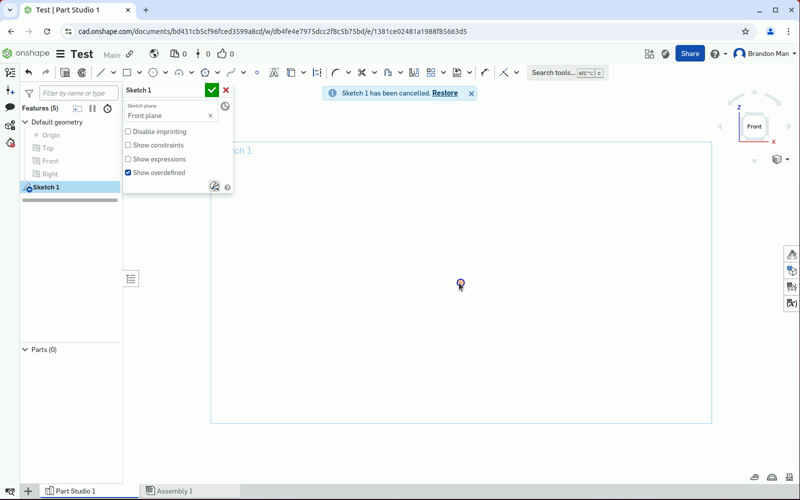
scroll(6)
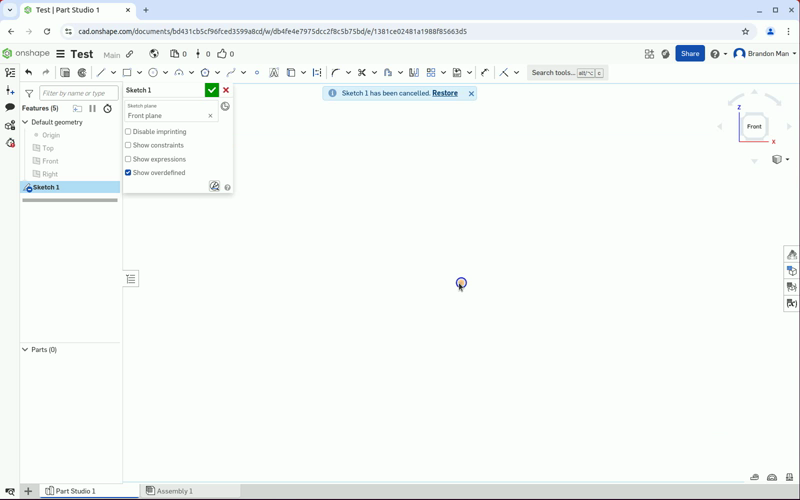
scroll(6)
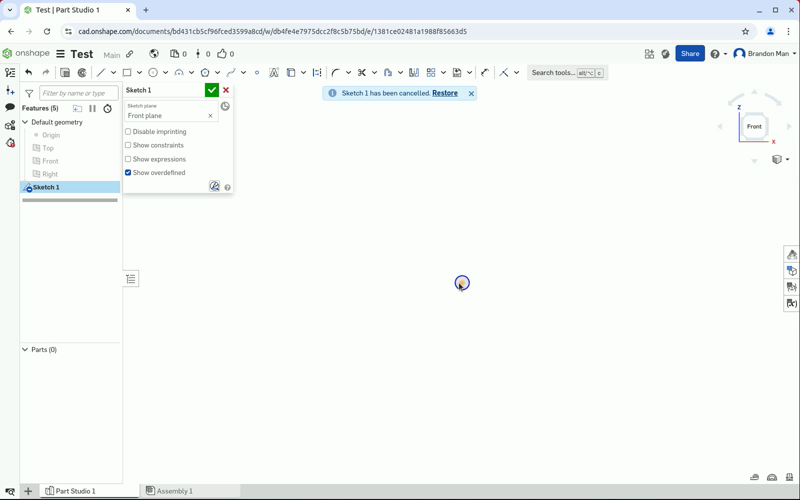
scroll(6)
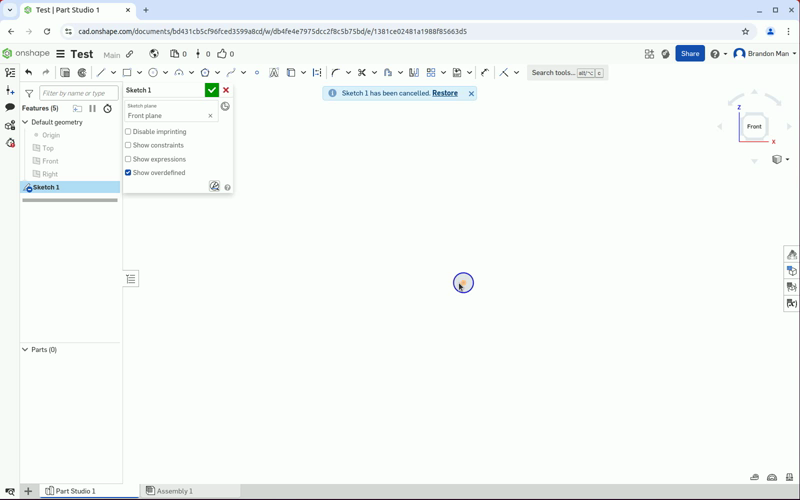
scroll(6)
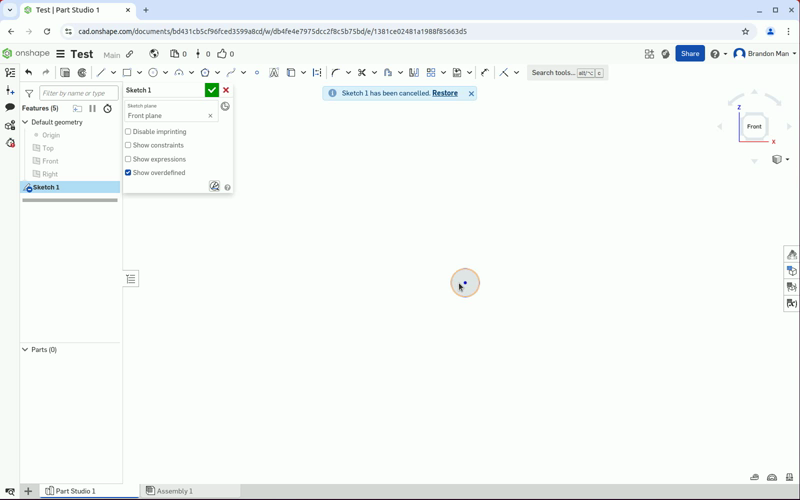
scroll(6)
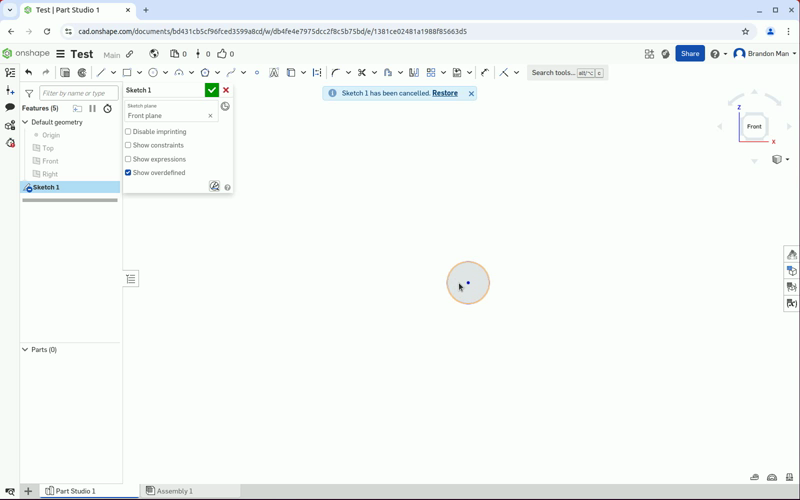
scroll(6)
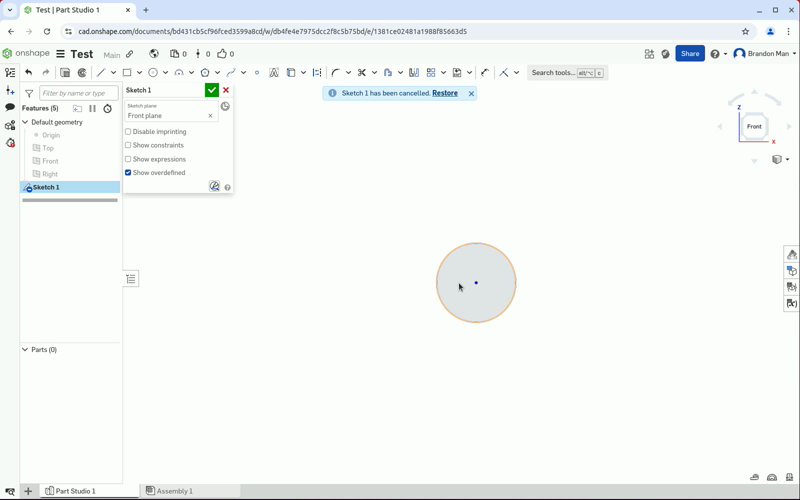
click(459, 282)
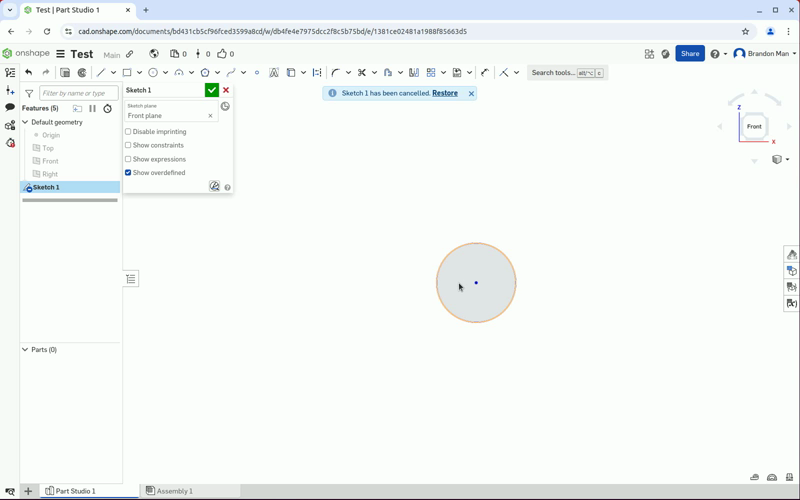
scroll(-6)
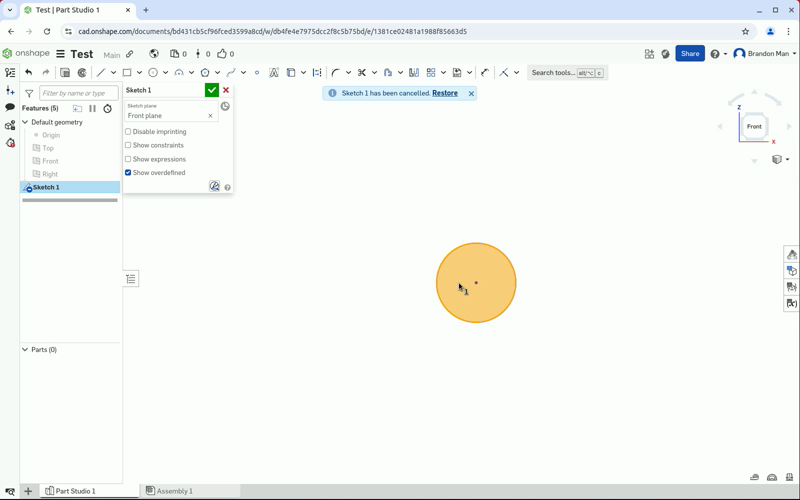
scroll(-6)
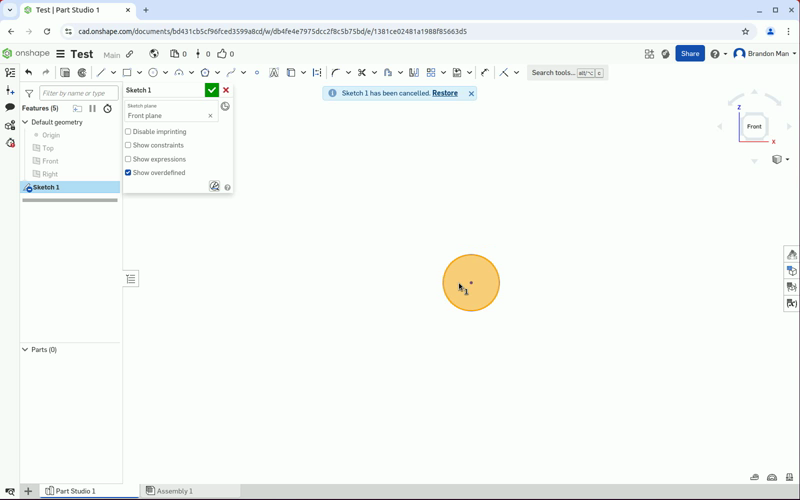
scroll(-6)
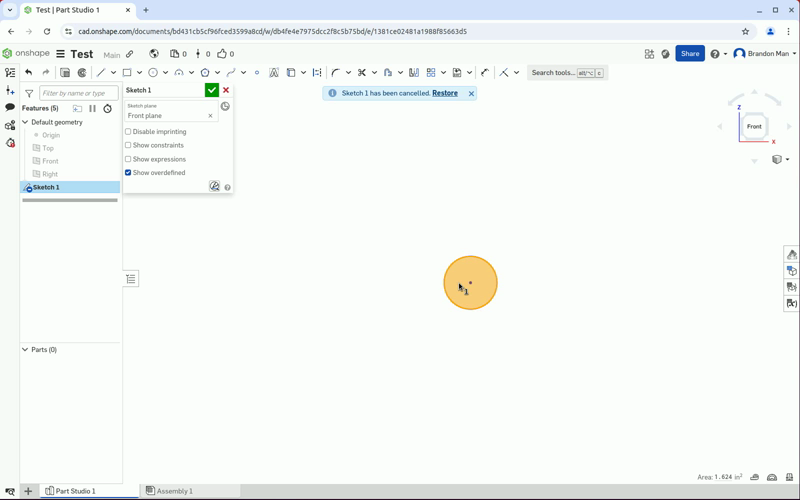
scroll(-6)
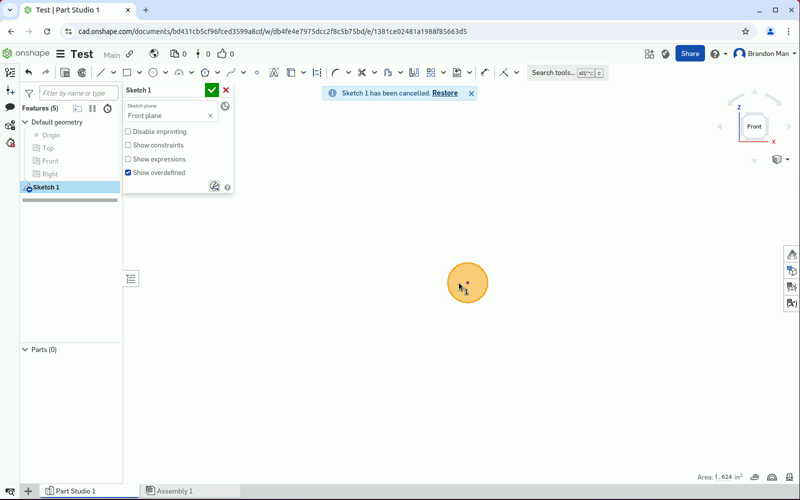
scroll(-6)
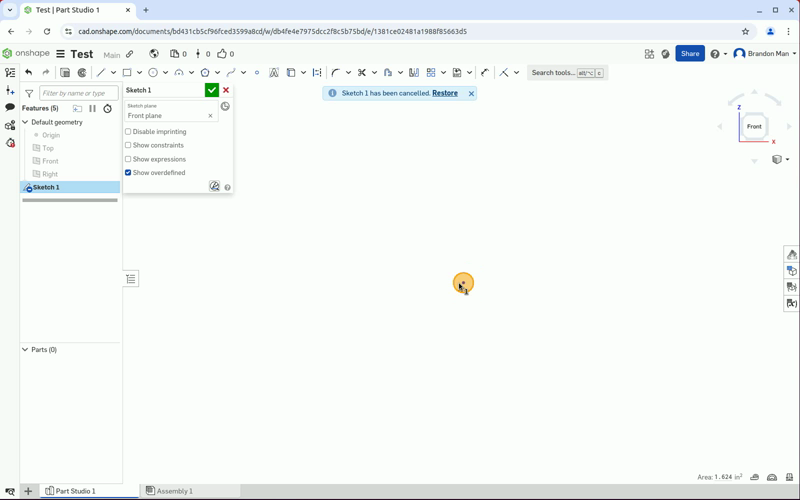
scroll(-6)
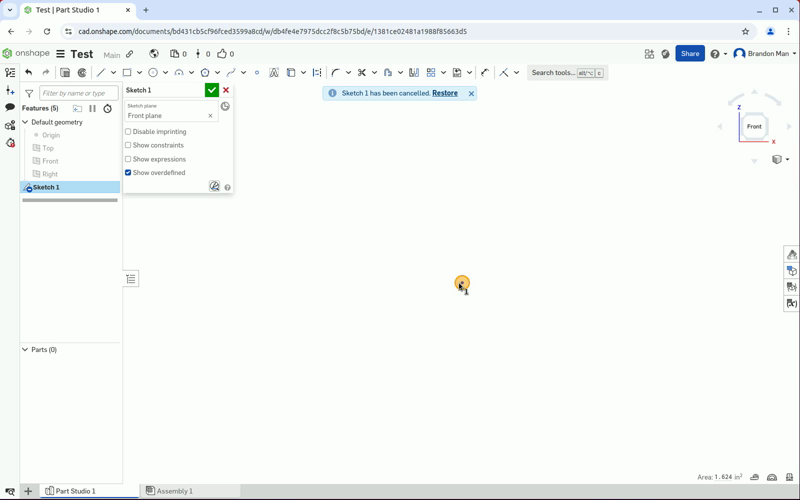
scroll(-6)
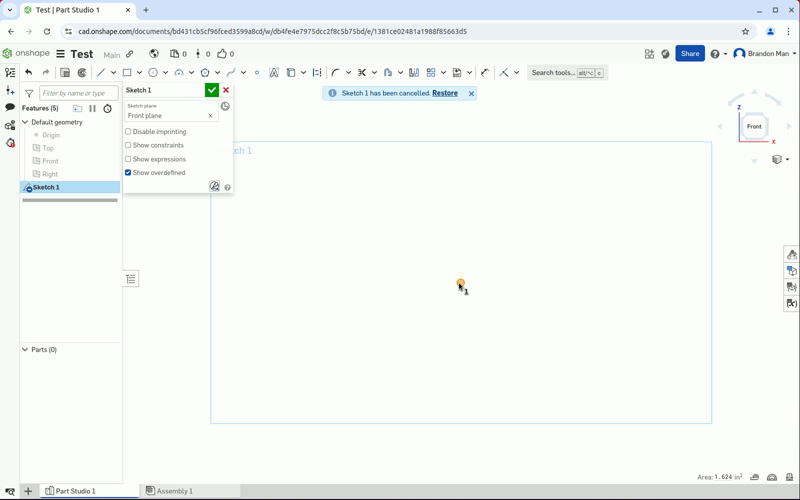
mouse_move(73, 352)
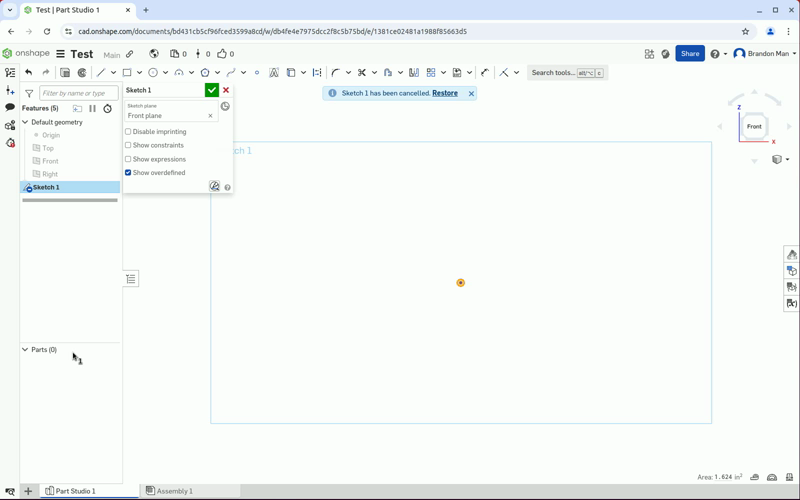
key(shift+y)
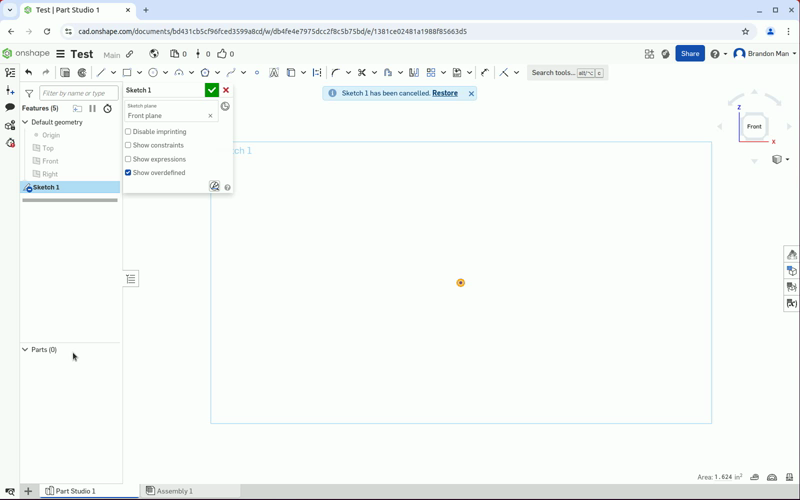
key(shift+e)
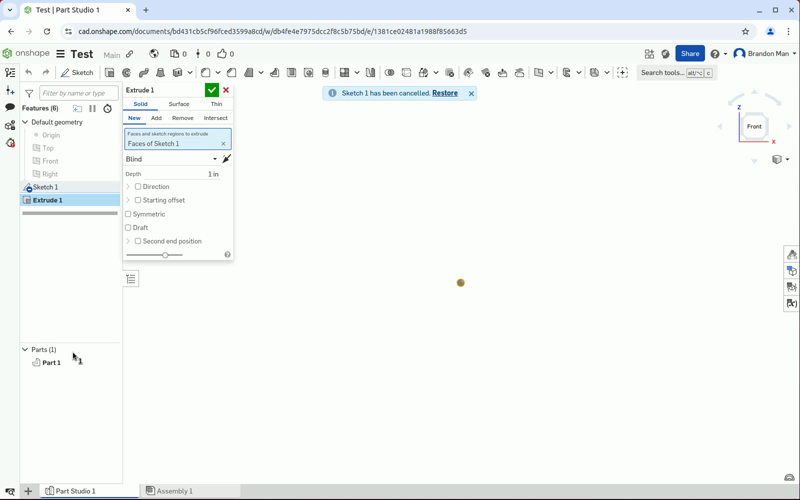
mouse_move(143, 106)
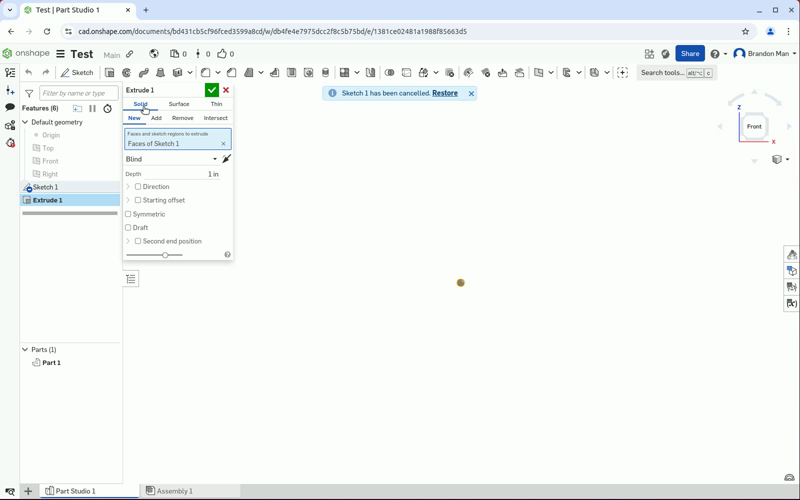
click(143, 106)
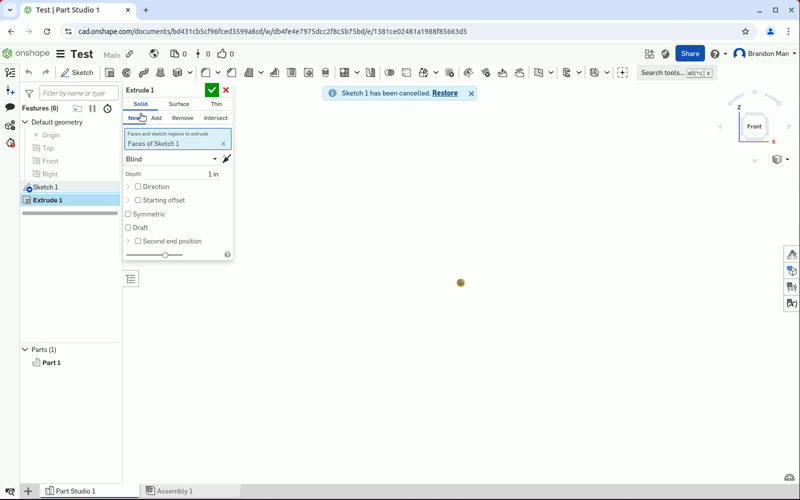
mouse_move(137, 120)
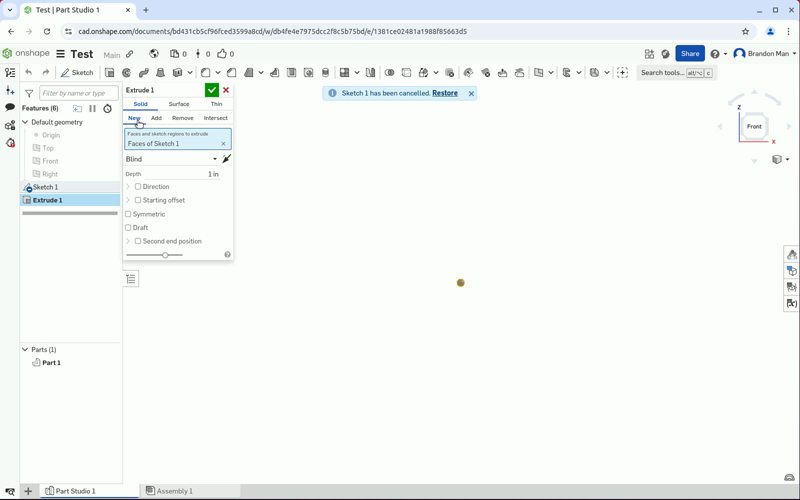
click(137, 120)
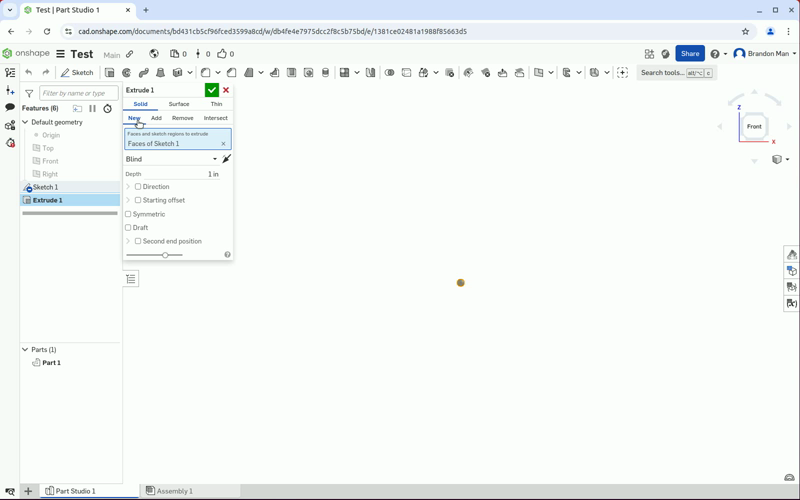
key(tab, 4)
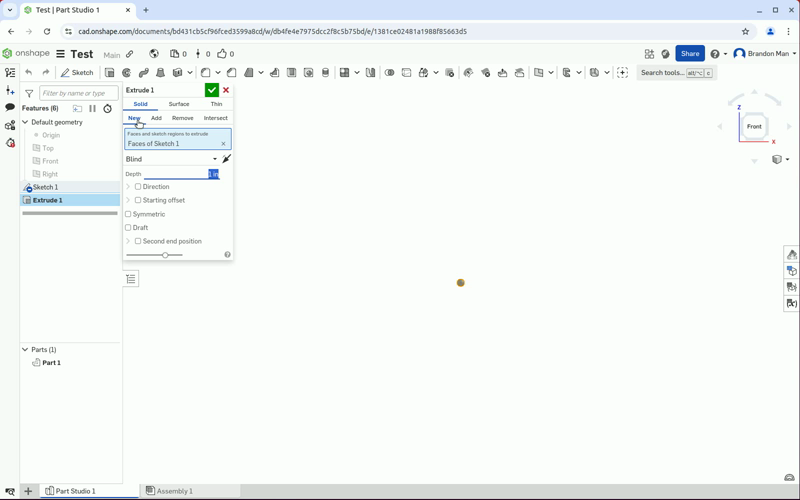
text(-23.108)
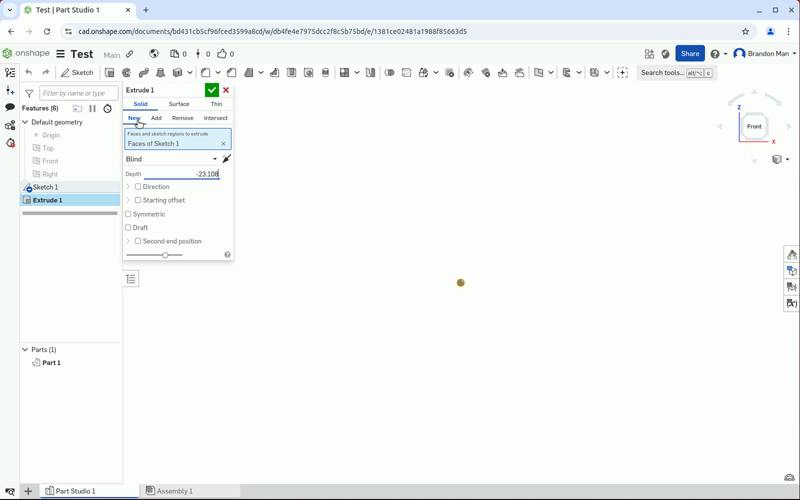
key(enter)
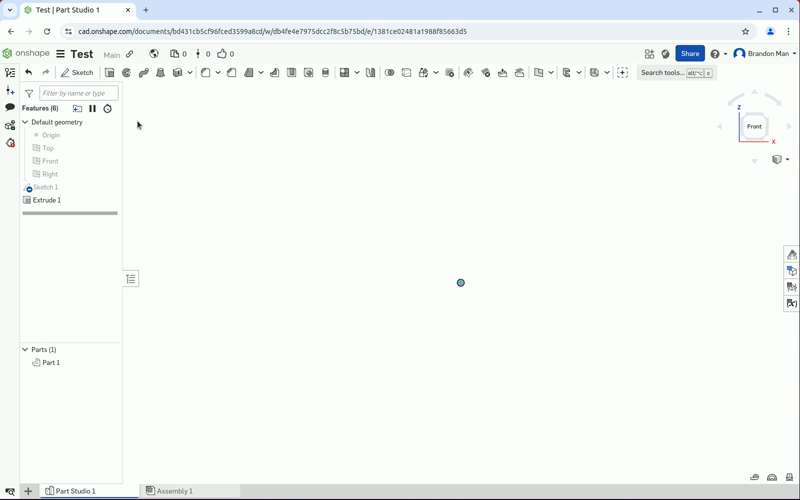
key(shift+h)
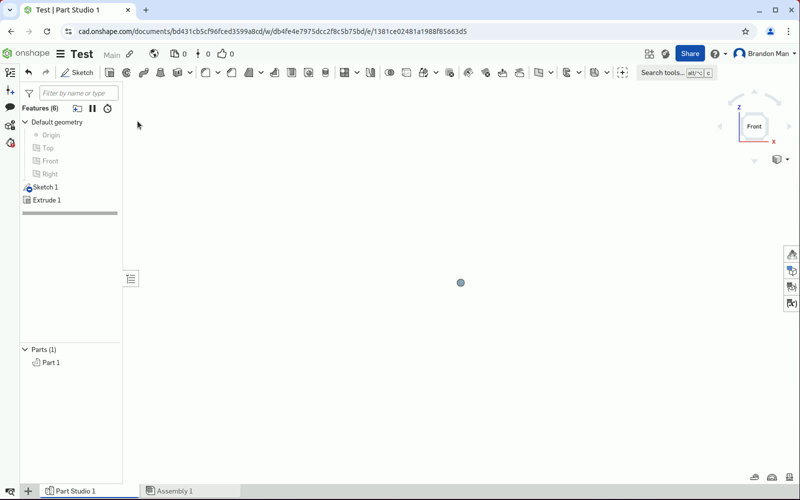
key(shift+h)
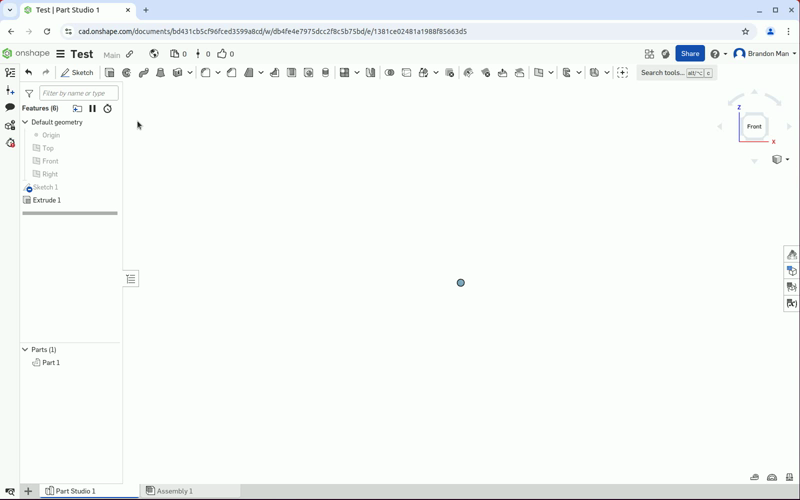
mouse_move(73, 189)
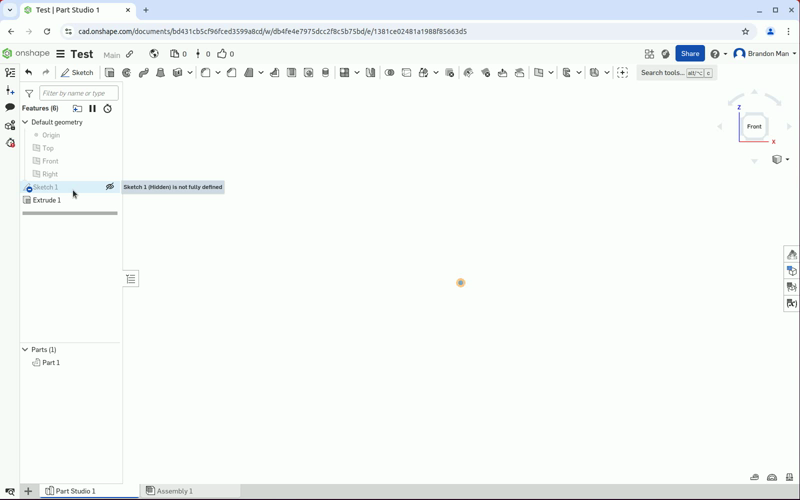
click(73, 189)
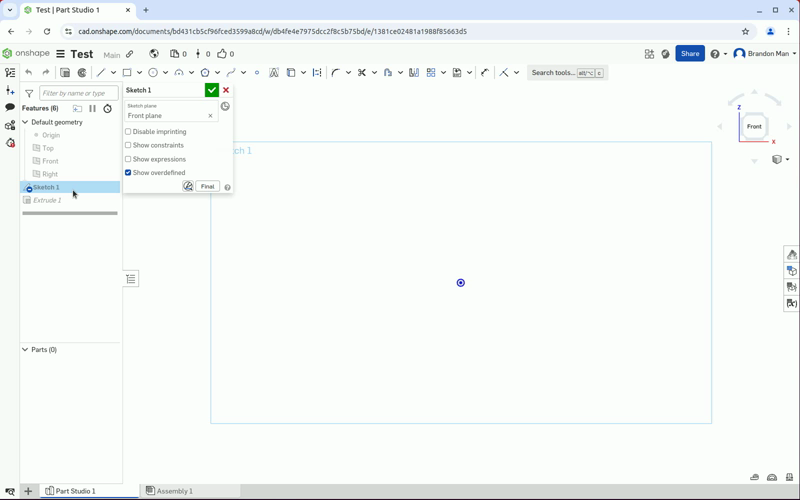
mouse_move(229, 92)
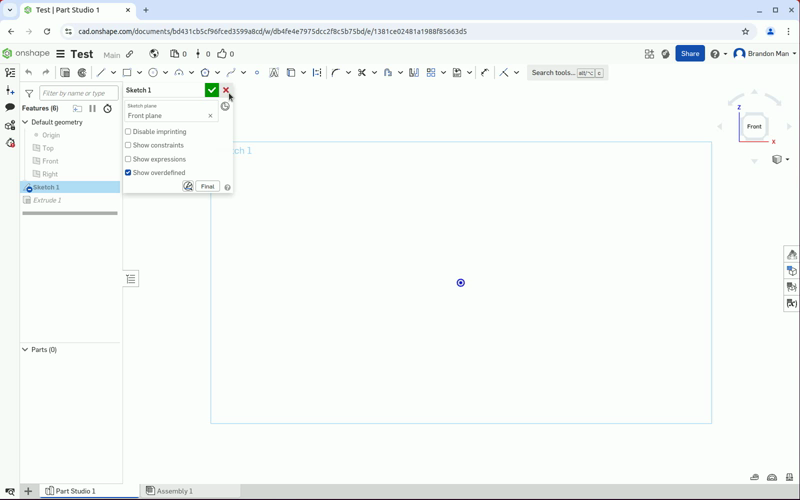
click(229, 92)
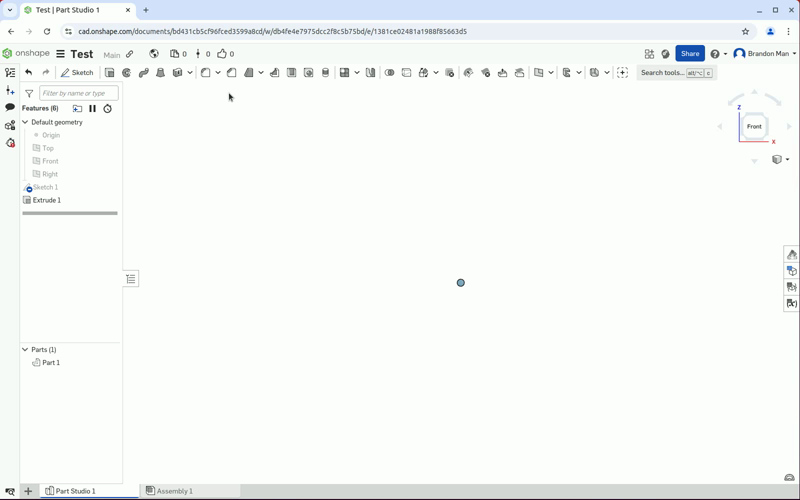
mouse_move(73, 352)
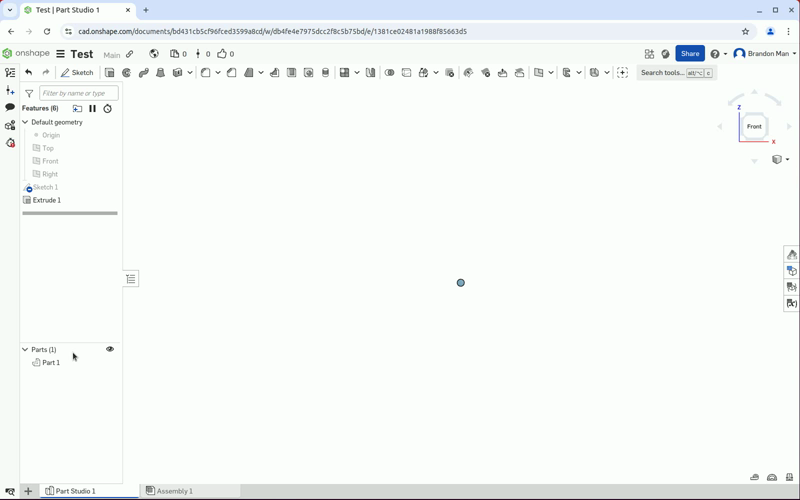
key(y)
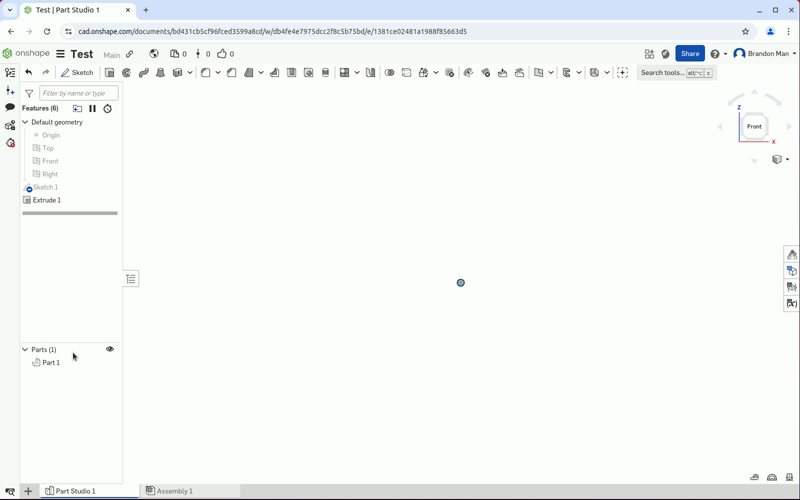
key(shift+p)
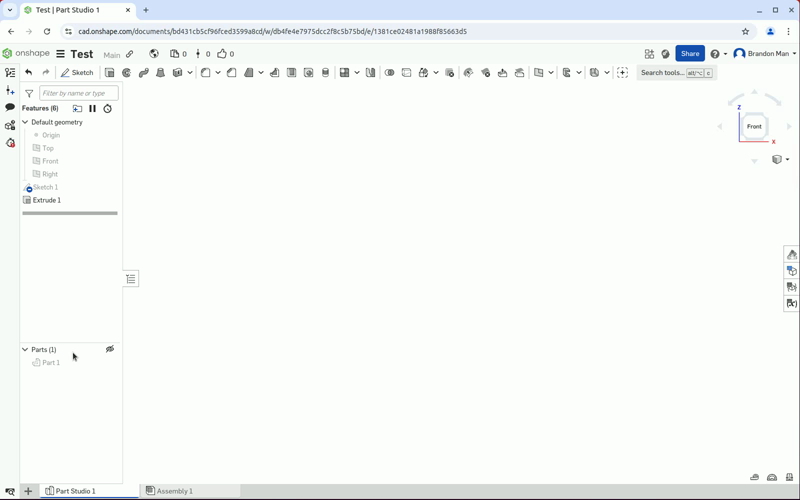
key(space)
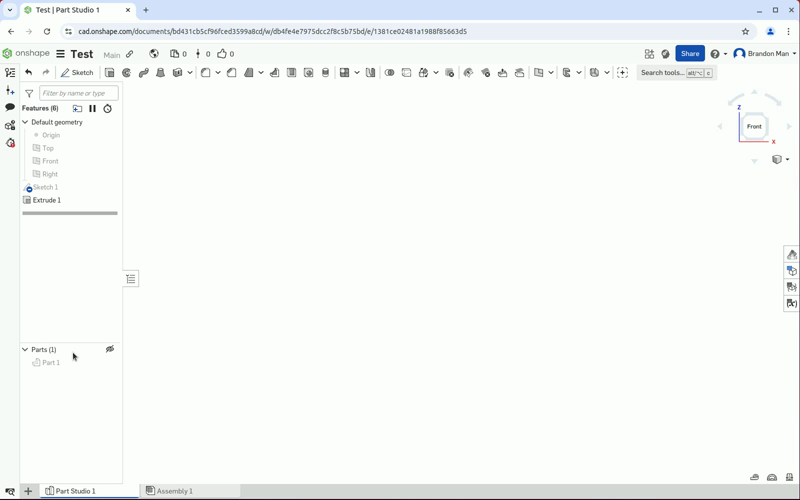
key_down(shift)
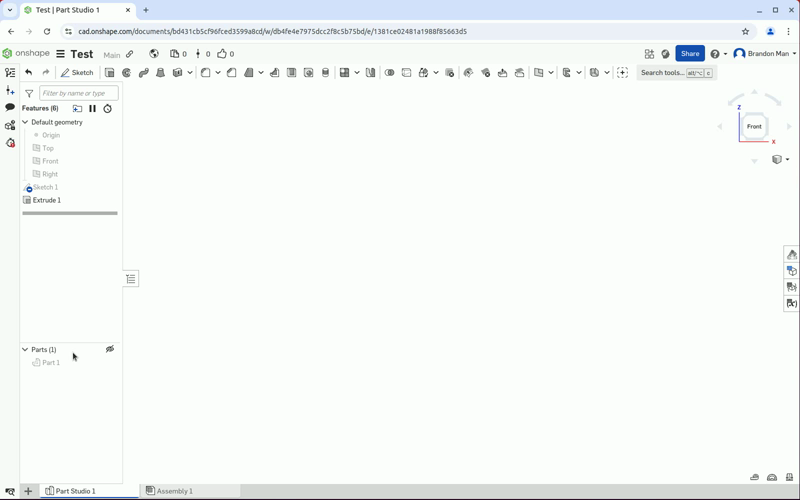
key(left)
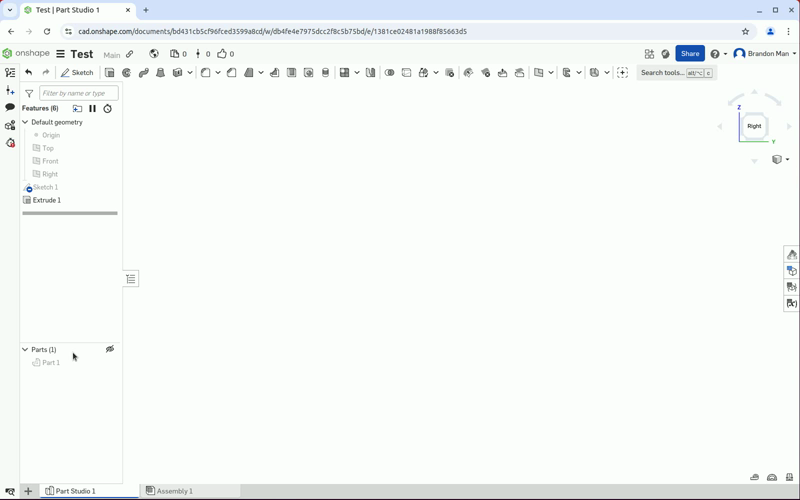
key_up(shift)
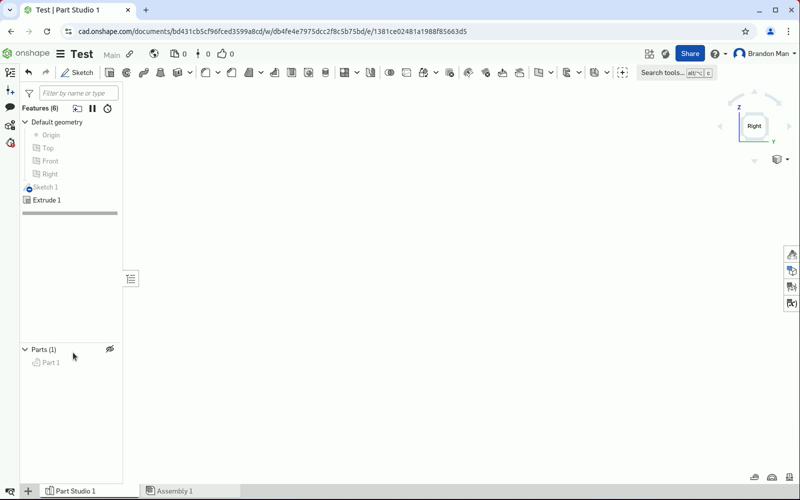
mouse_move(73, 352)
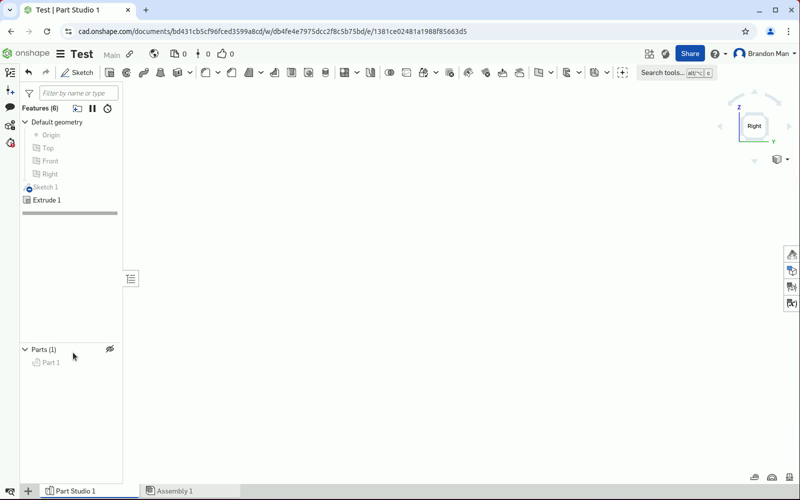
key(shift+y)
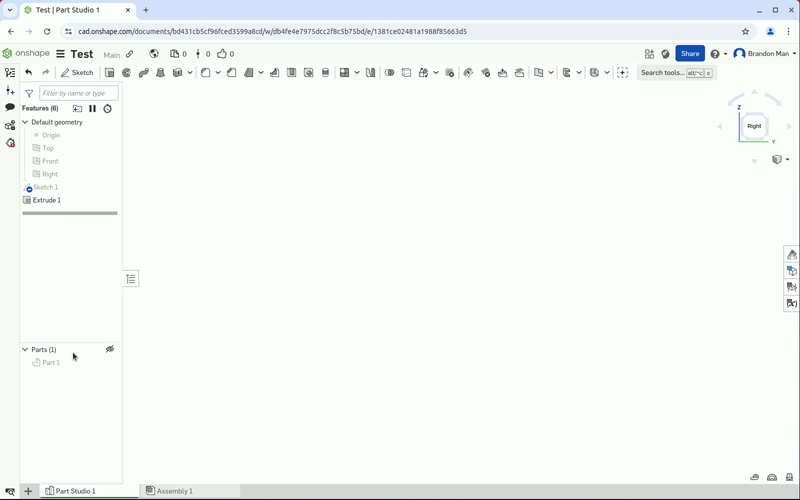
key(shift+s)
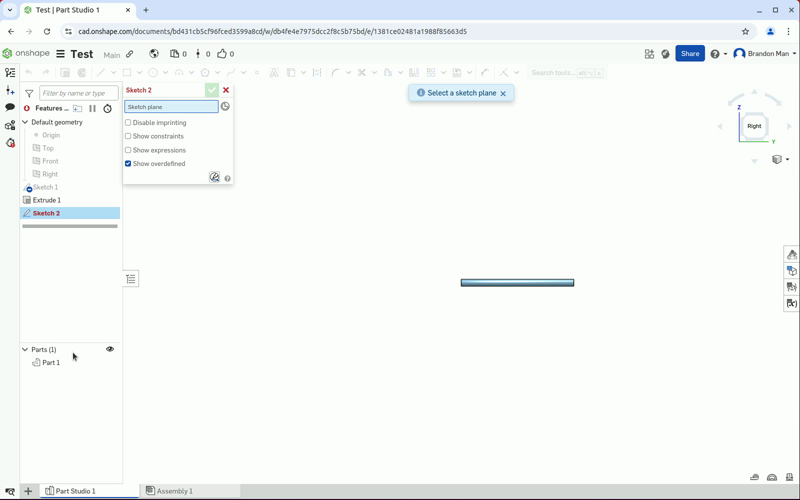
mouse_move(73, 176)
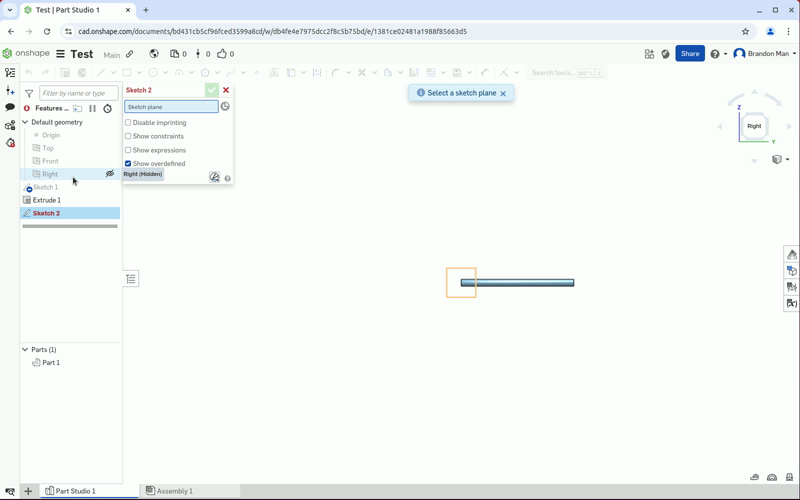
click(73, 176)
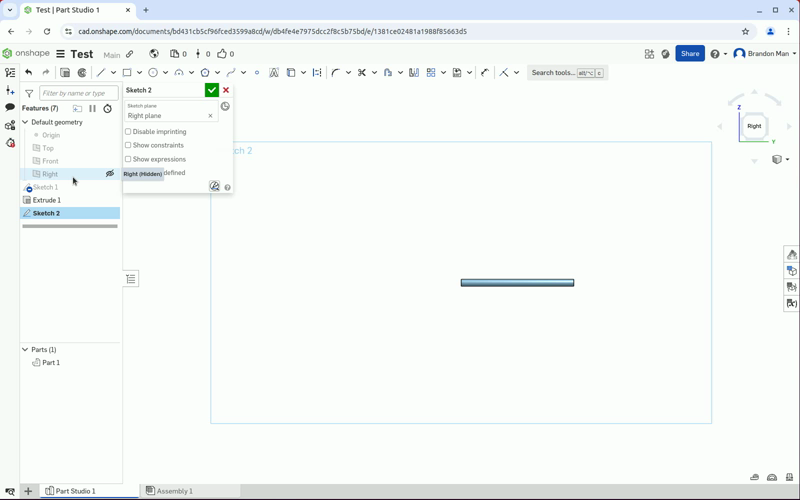
mouse_move(73, 352)
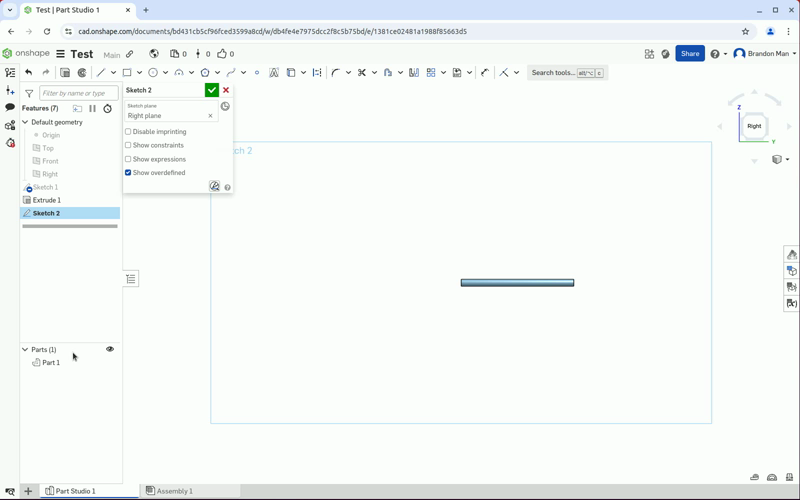
key(y)
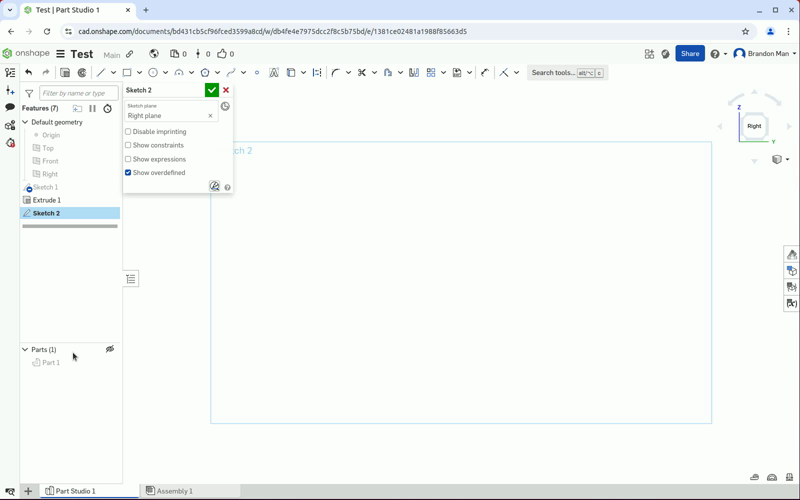
key(c)
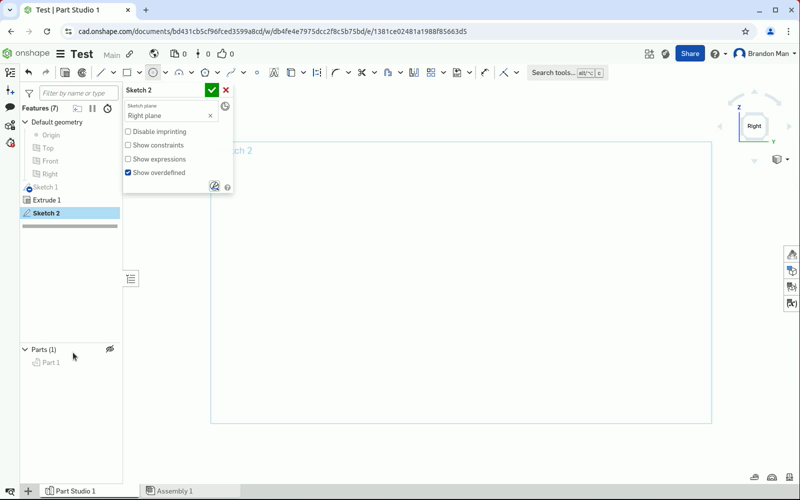
key_down(shift)
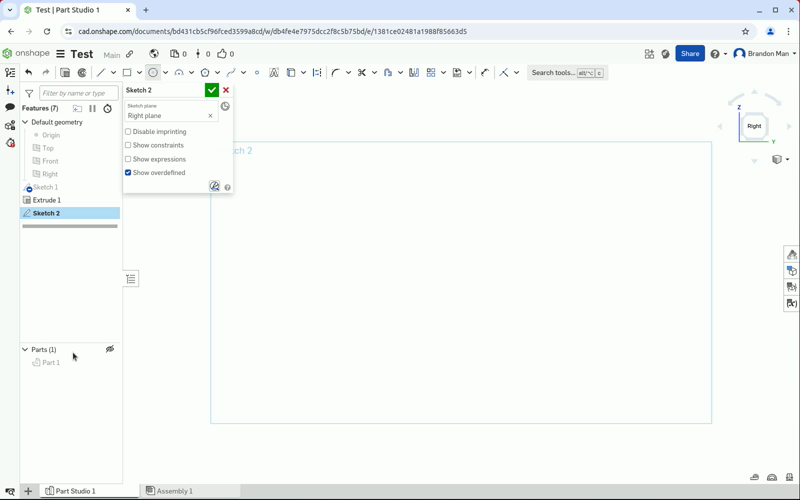
mouse_move(454, 282)
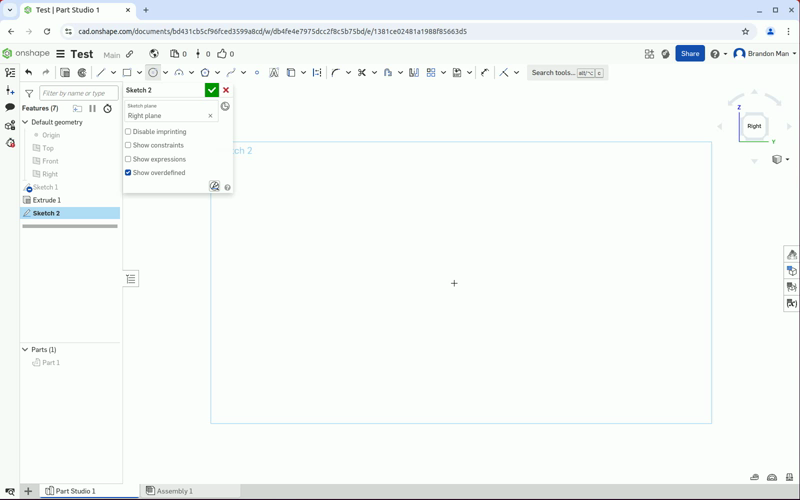
click(454, 282)
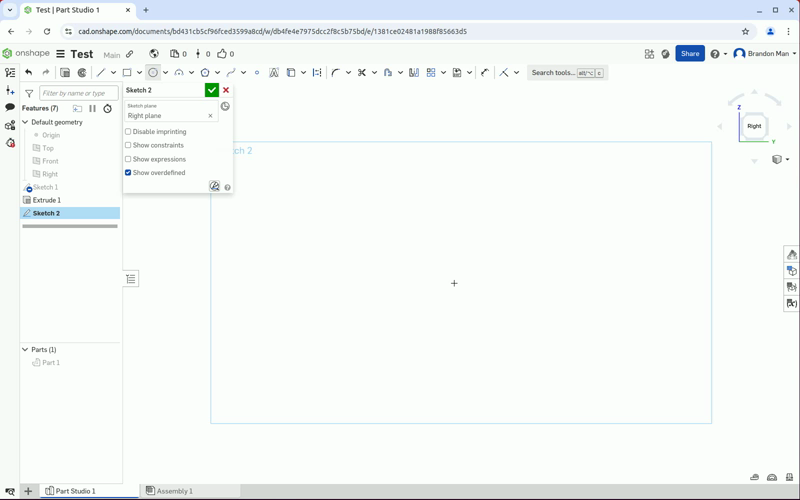
key_up(shift)
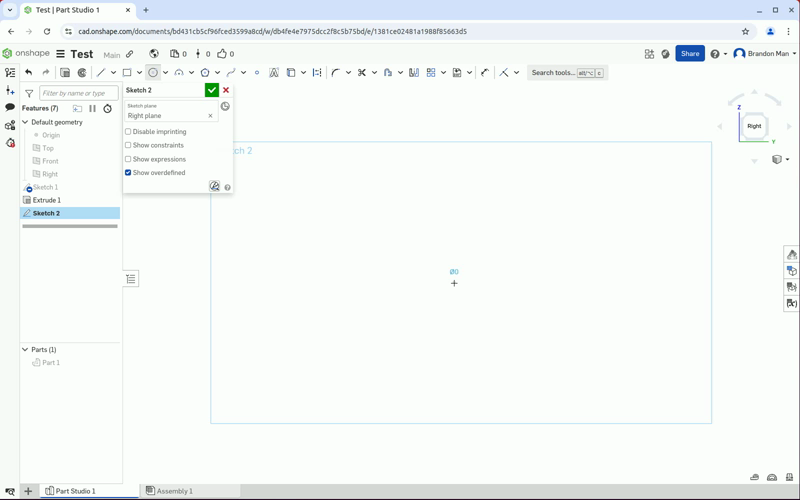
mouse_move(461, 282)
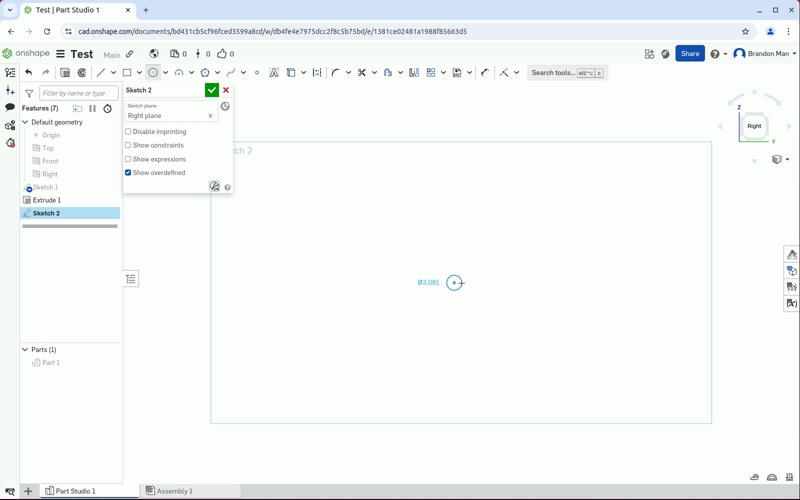
click(461, 282)
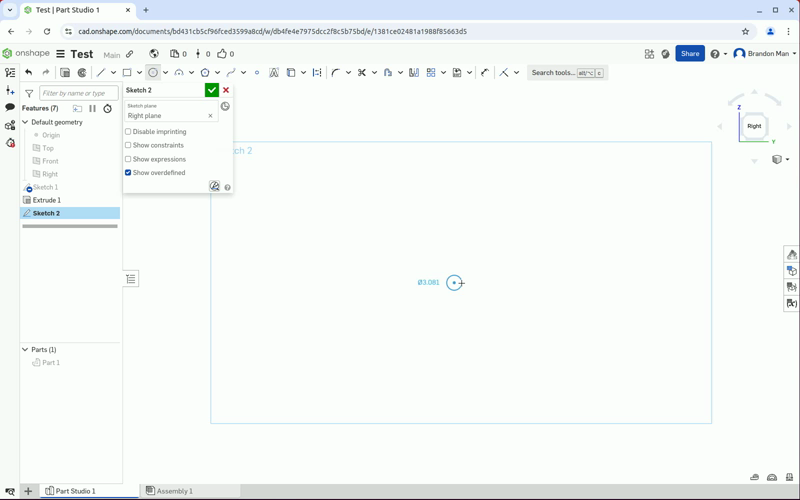
key(esc)
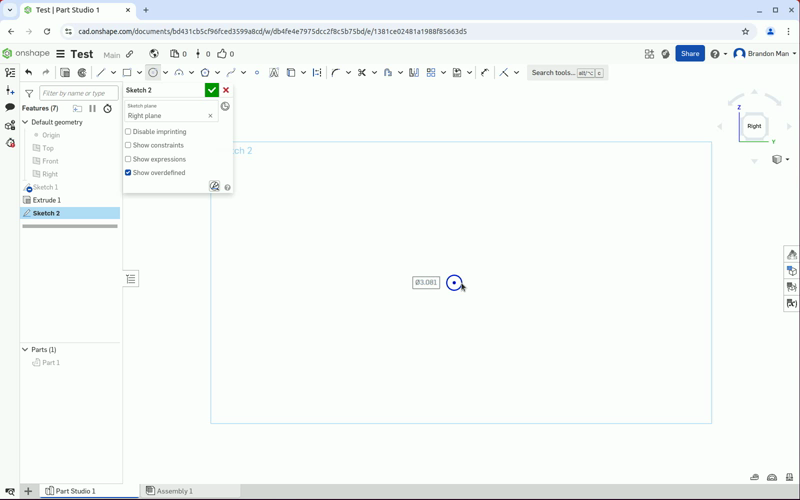
mouse_move(457, 283)
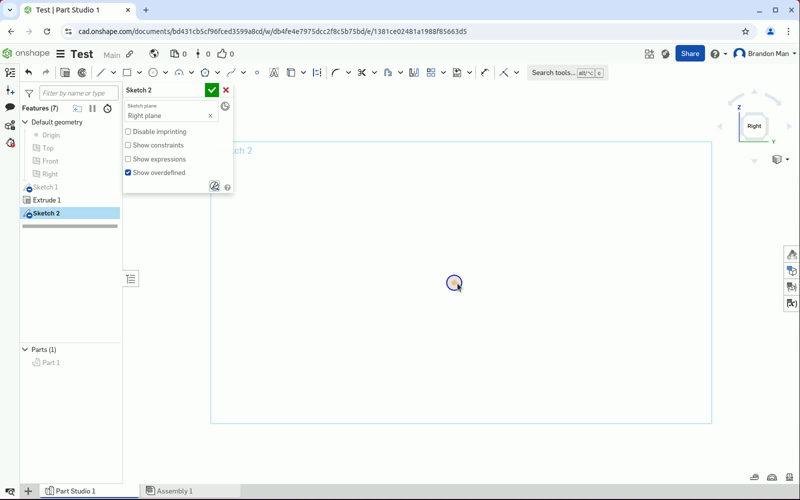
scroll(6)
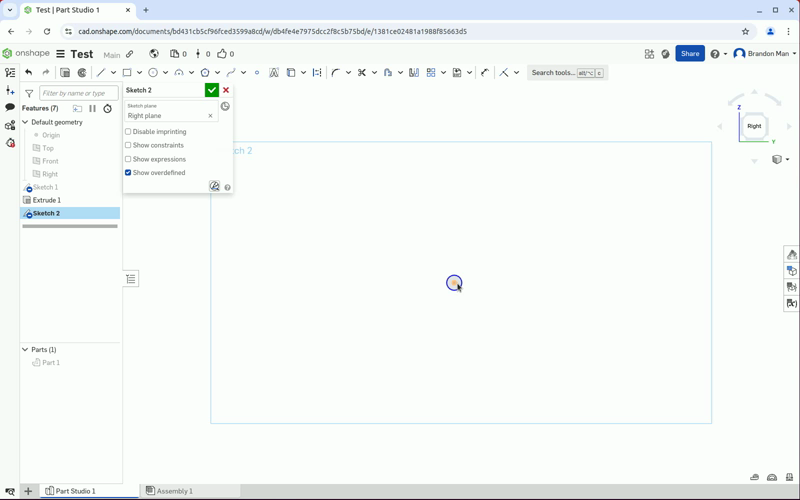
scroll(6)
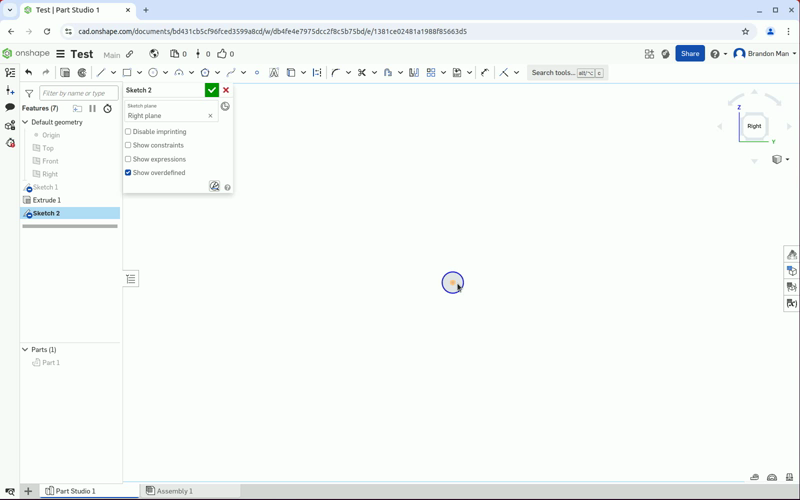
scroll(6)
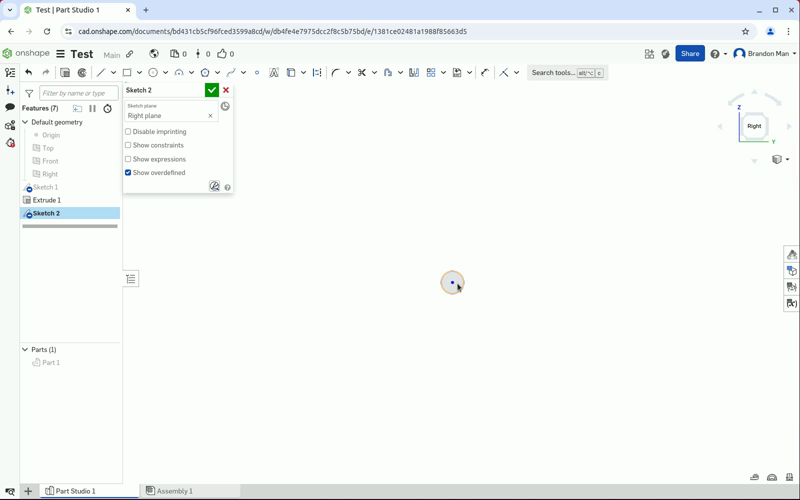
scroll(6)
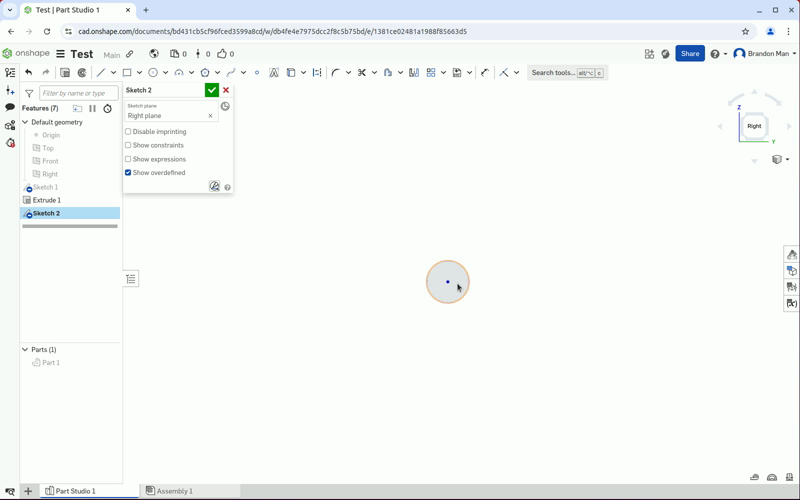
scroll(6)
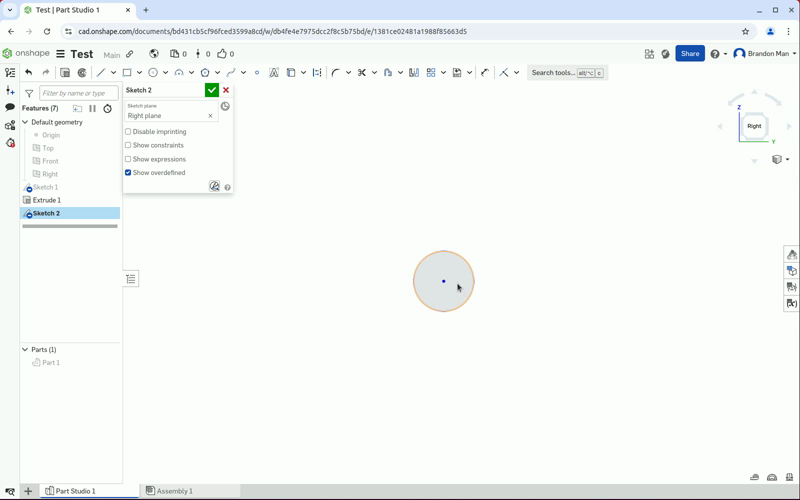
scroll(6)
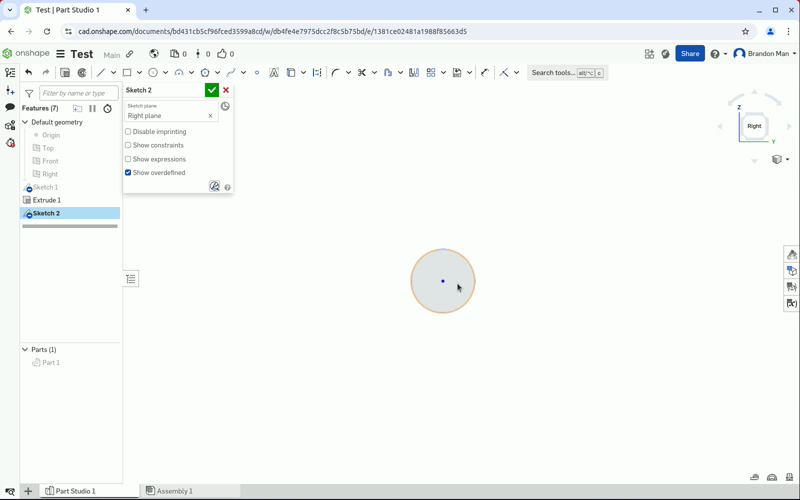
scroll(6)
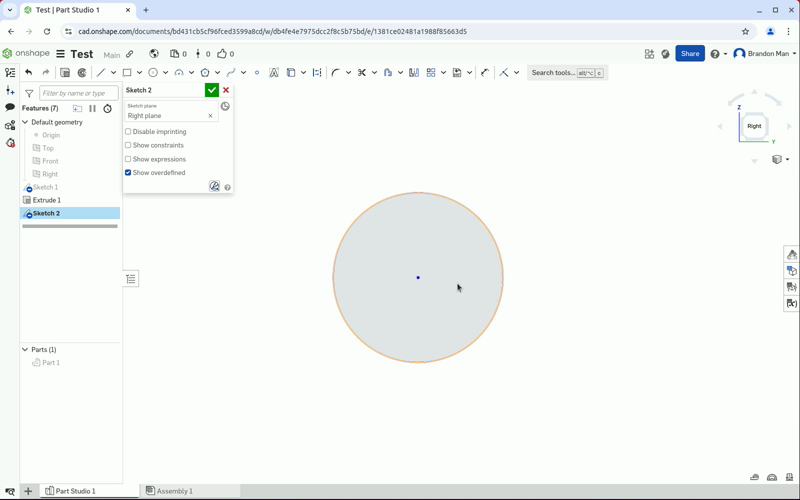
click(457, 283)
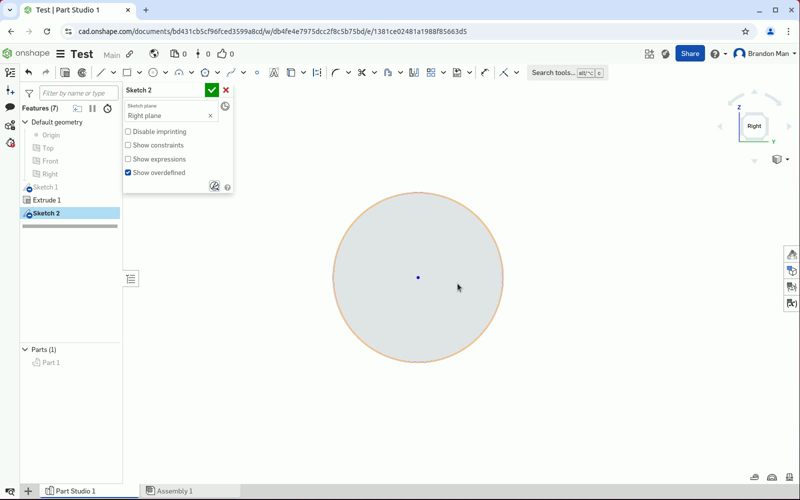
scroll(-6)
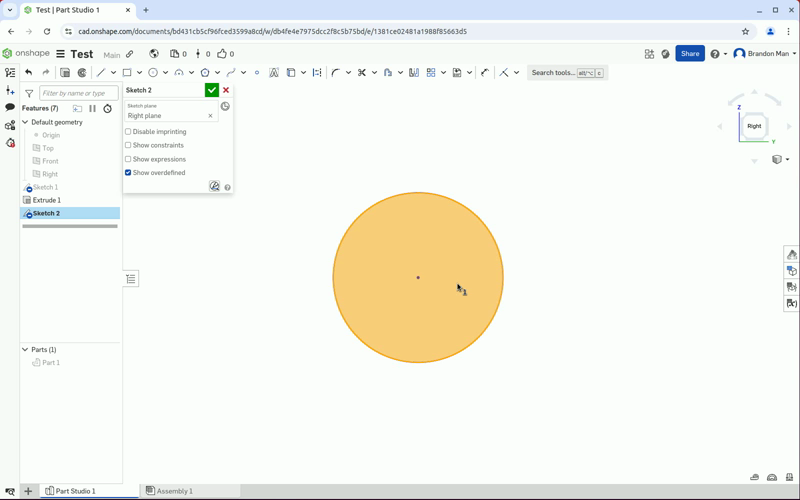
scroll(-6)
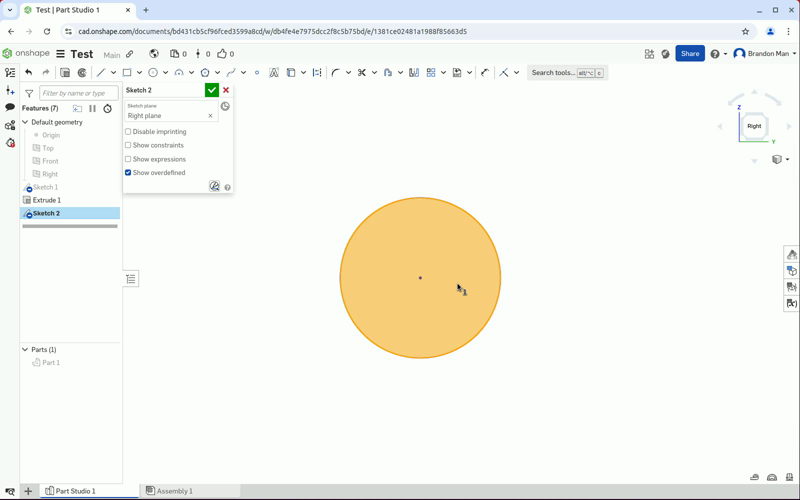
scroll(-6)
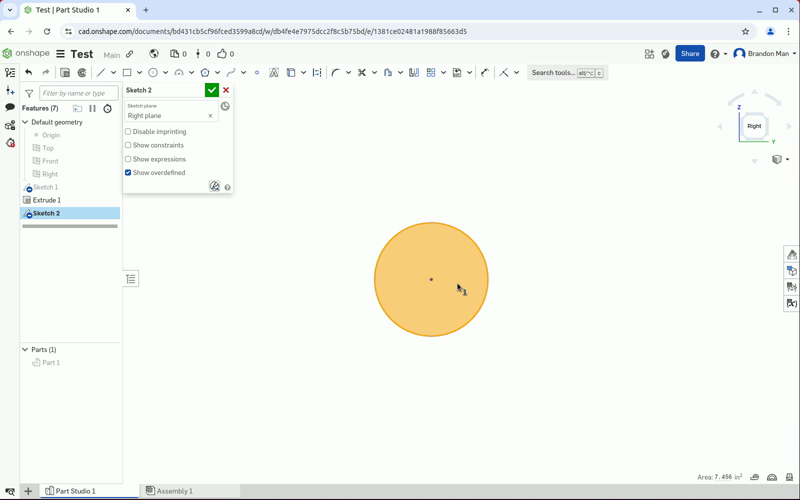
scroll(-6)
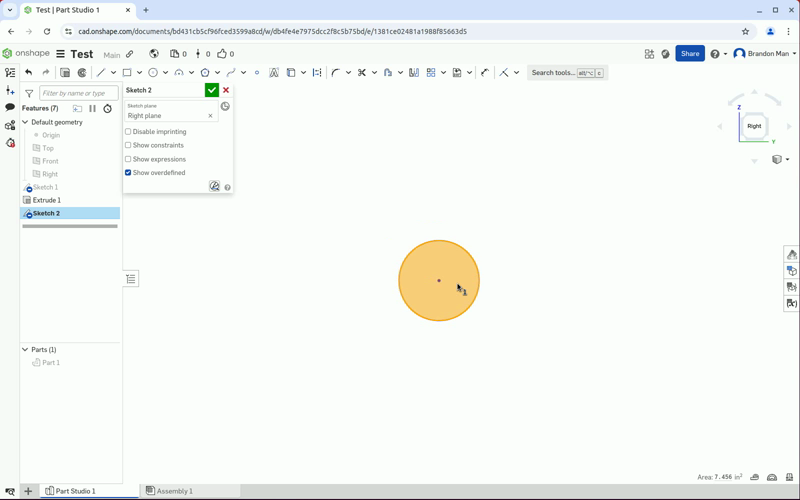
scroll(-6)
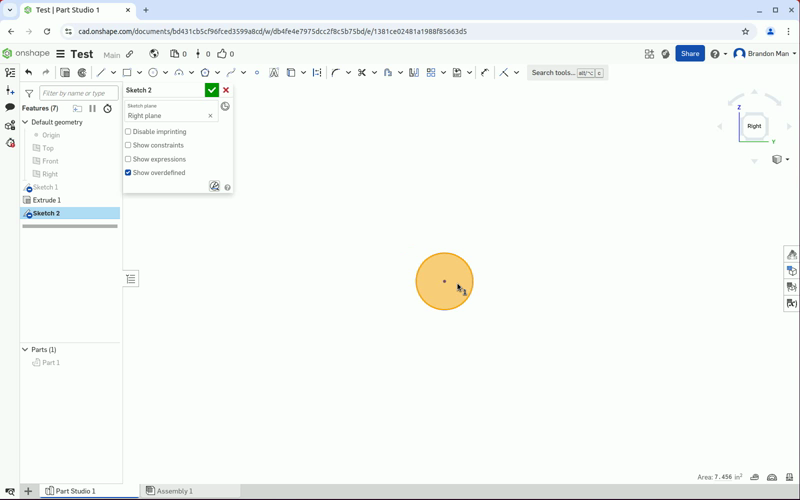
scroll(-6)
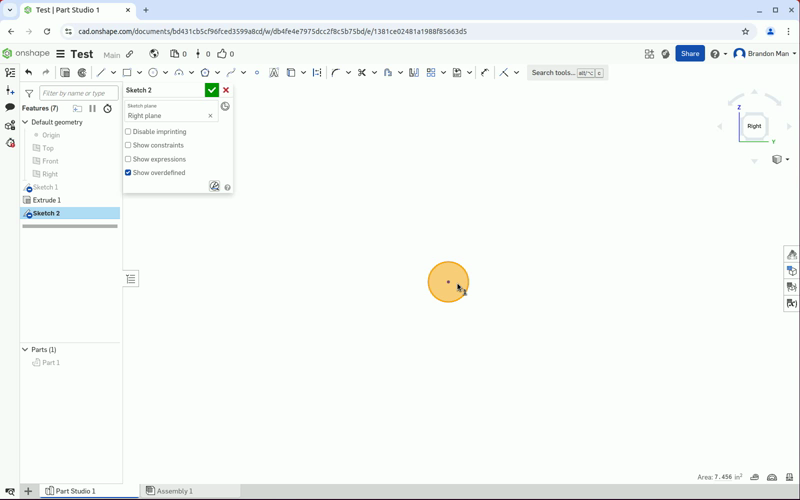
scroll(-6)
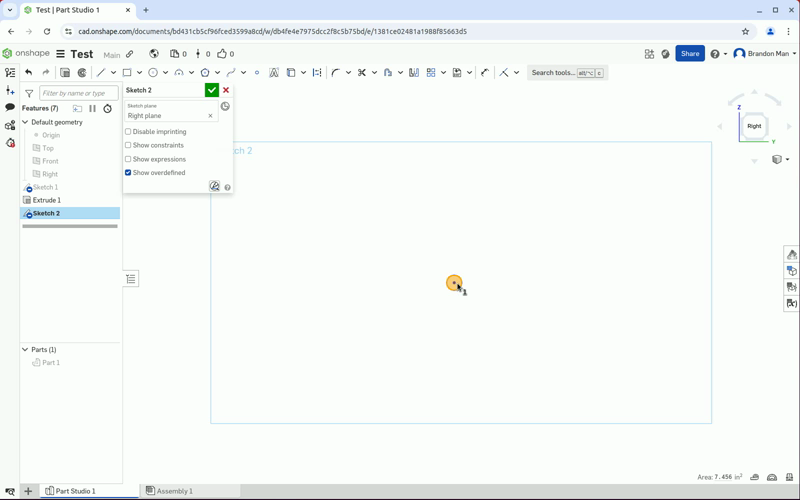
mouse_move(73, 352)
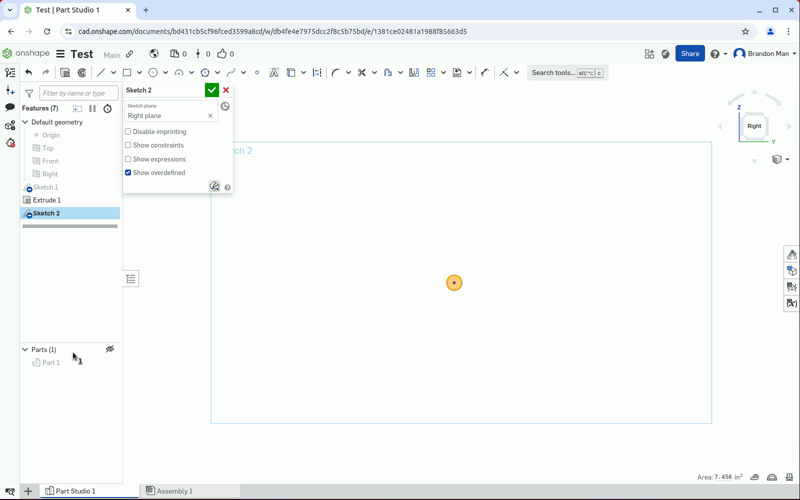
key(shift+y)
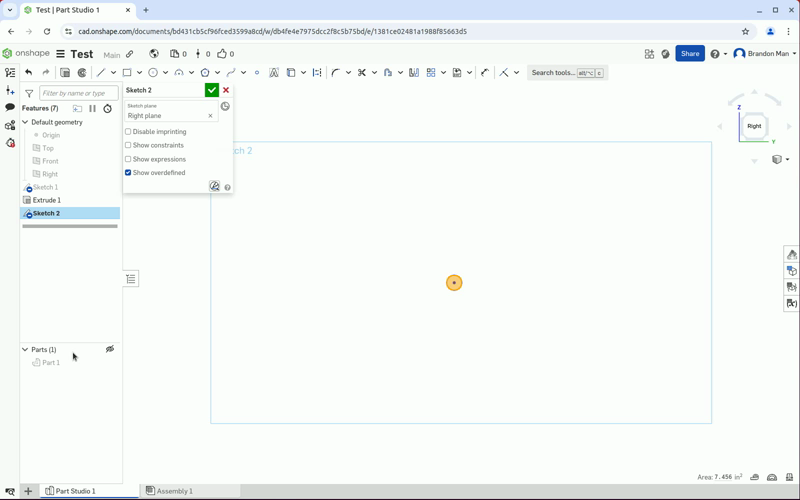
key(shift+e)
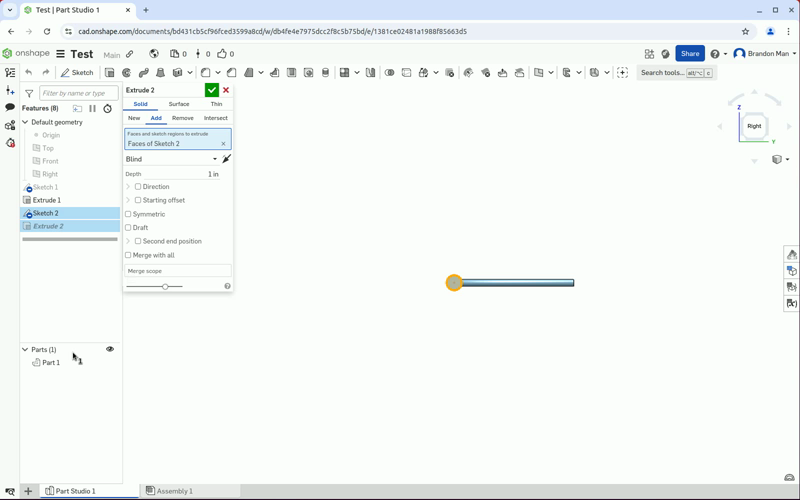
mouse_move(143, 106)
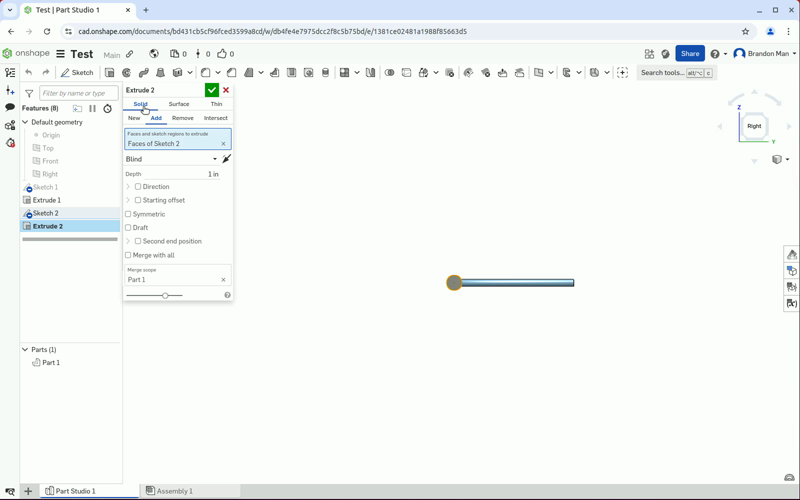
click(143, 106)
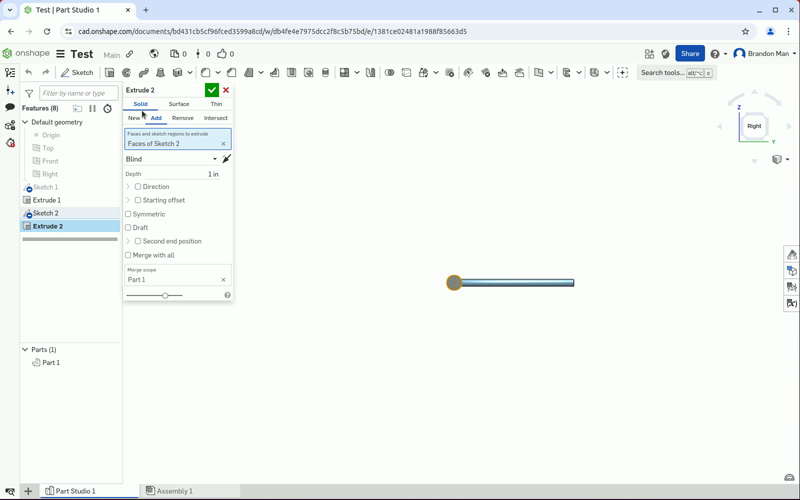
mouse_move(137, 120)
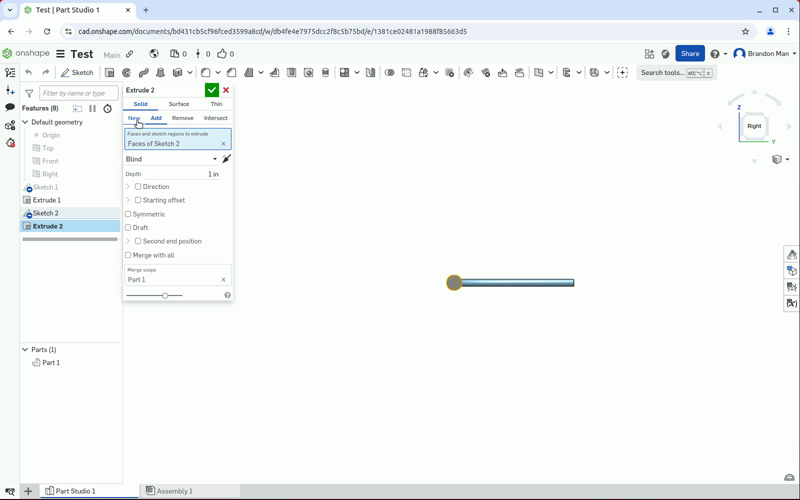
click(137, 120)
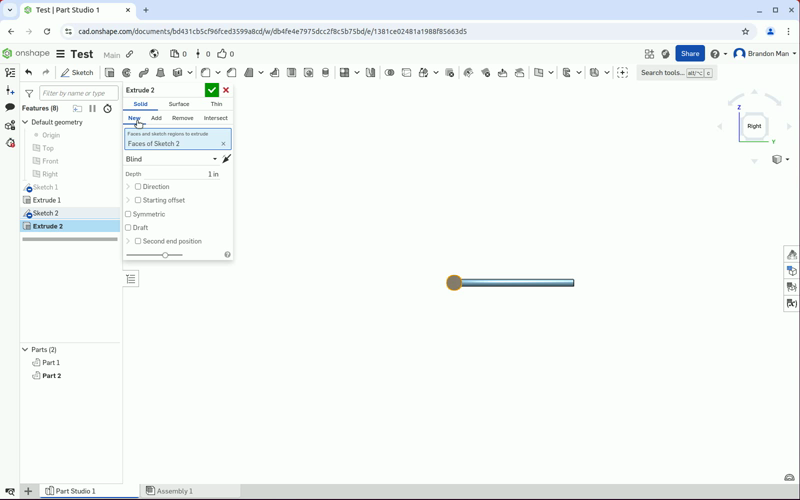
key(tab, 4)
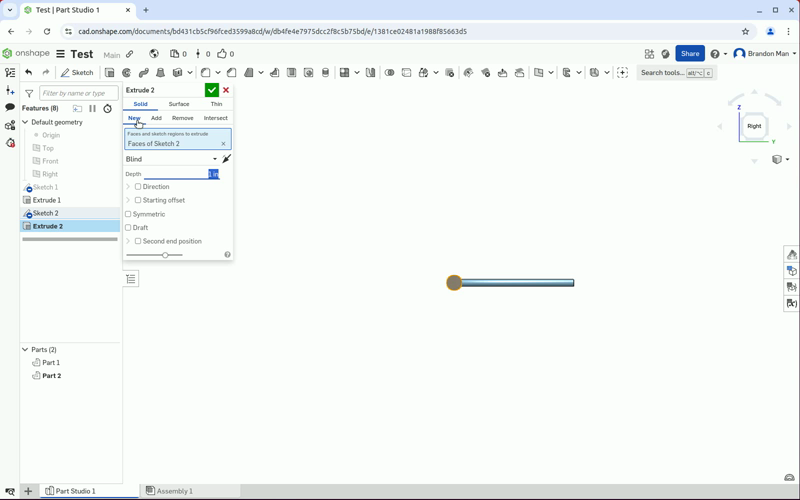
text(0.722)
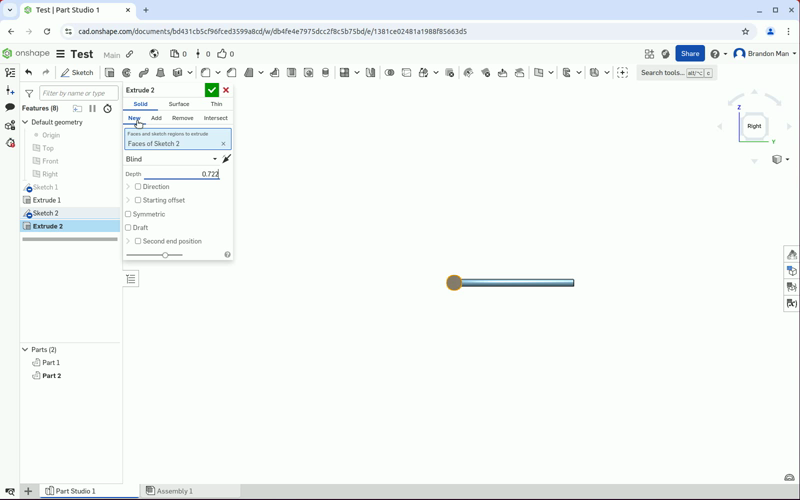
key(tab, 3)
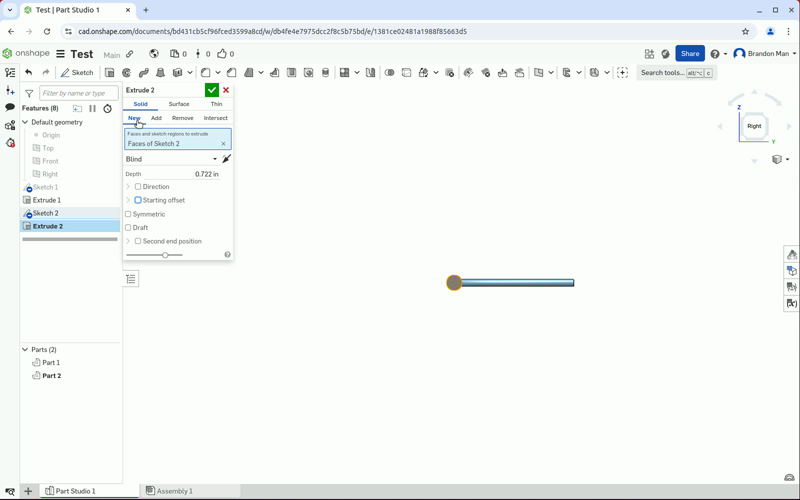
key(tab, 2)
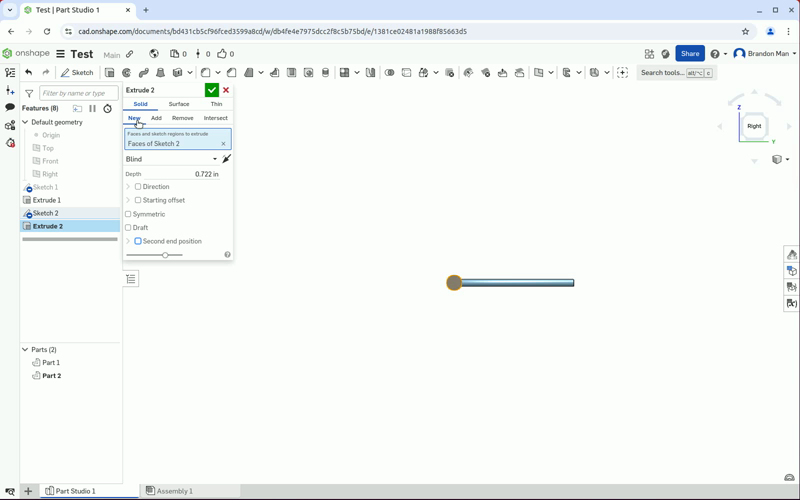
key(space)
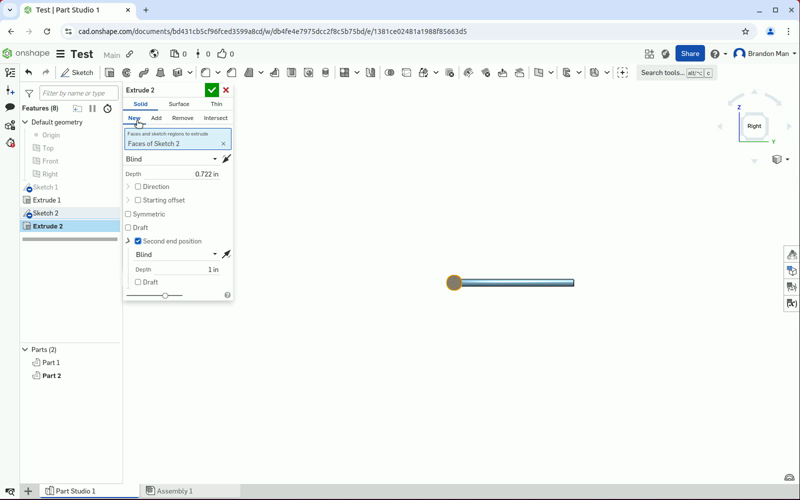
key(tab, 3)
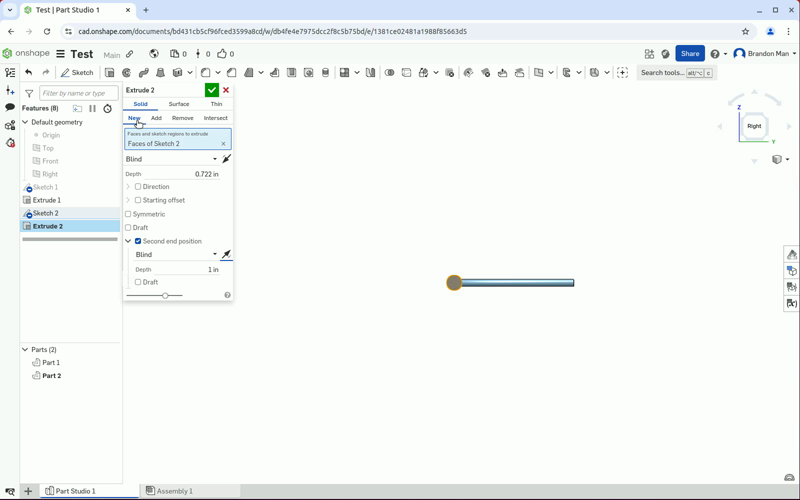
text(0.722)
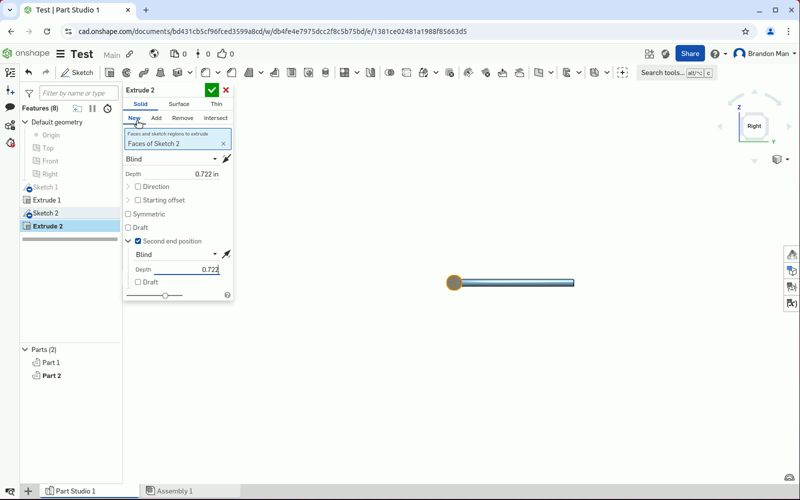
key(enter)
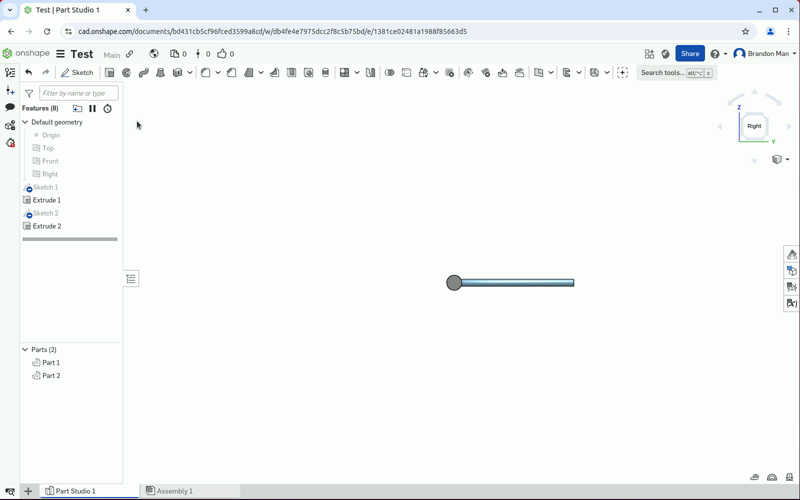
key(shift+h)
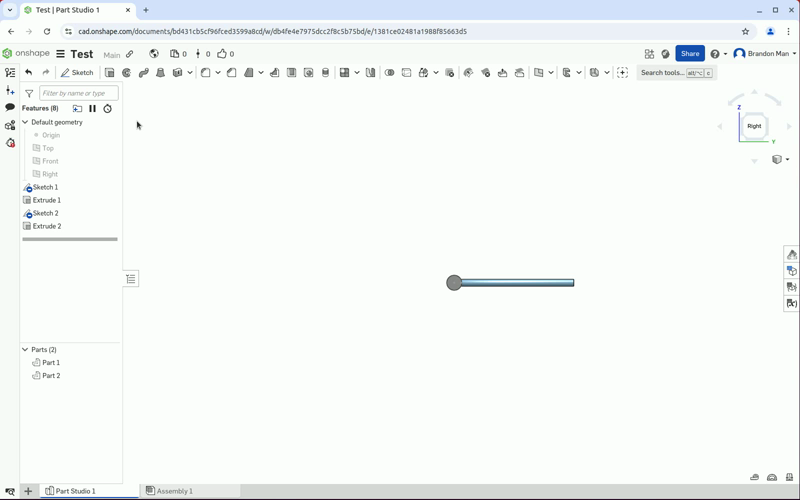
key(shift+h)
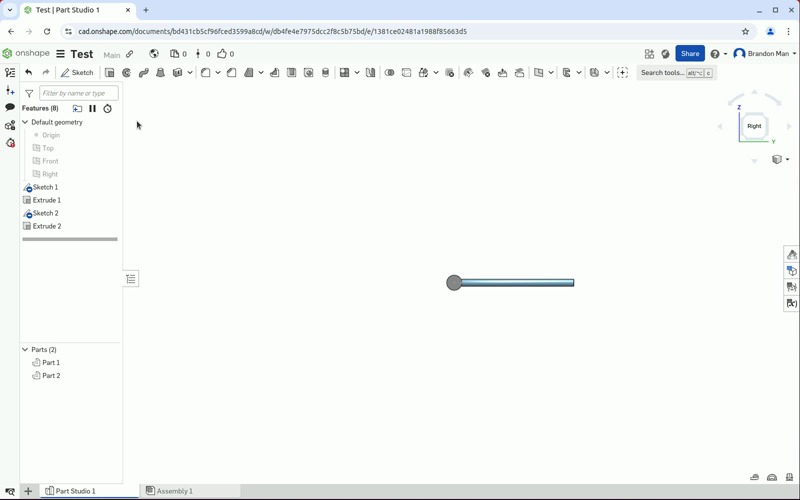
key(shift+7)
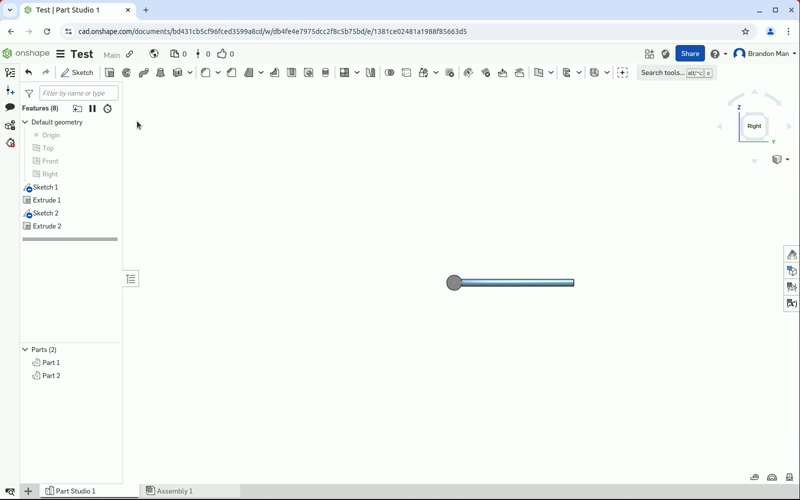
key(right, 2)
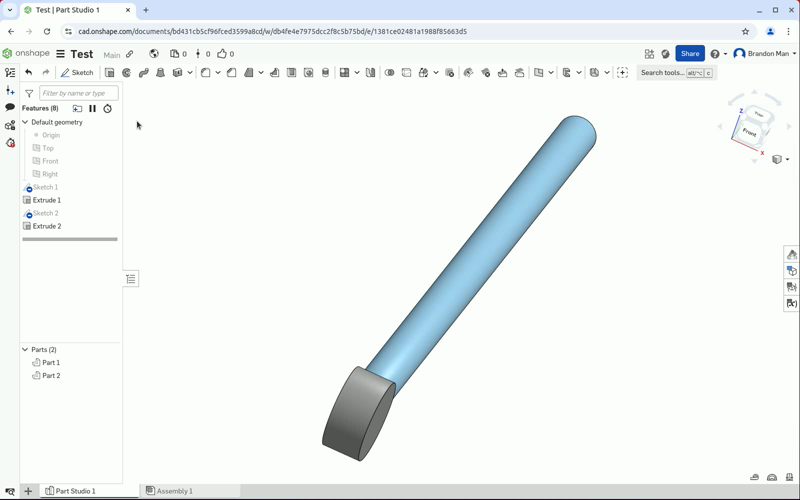
key(down, 2)
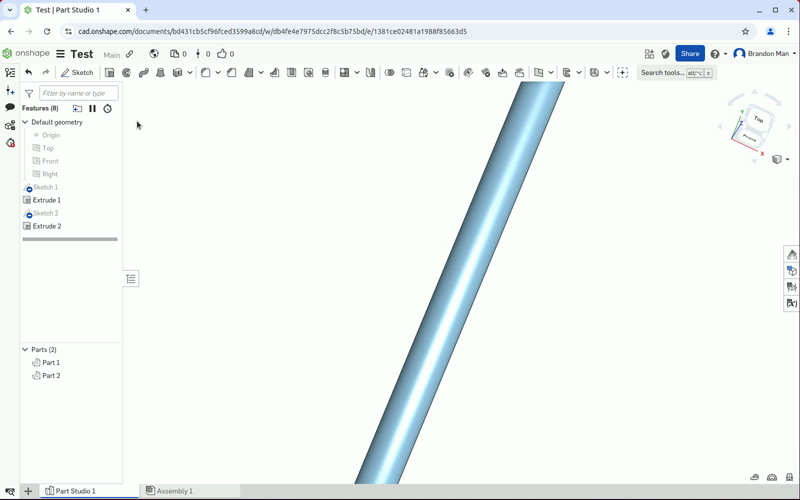
key(up, 2)
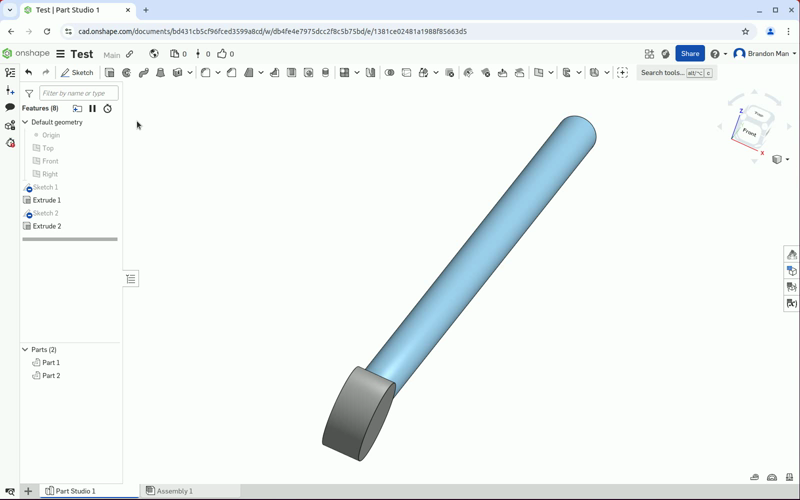
key(left, 2)
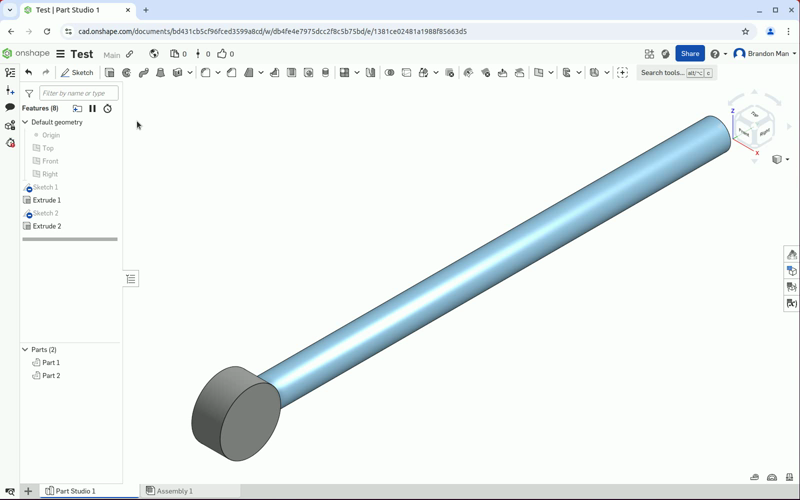
mouse_move(73, 189)
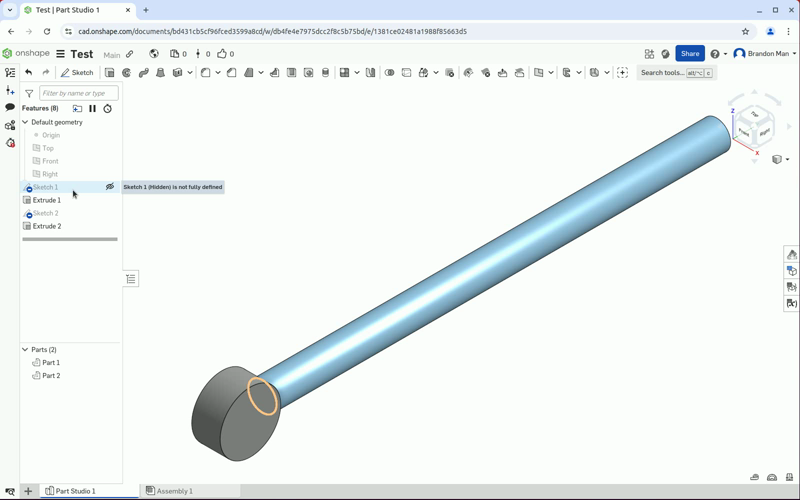
click(73, 189)